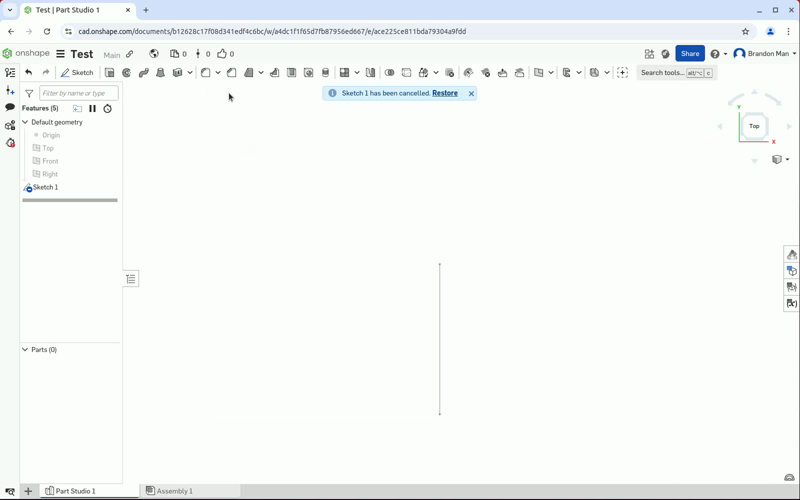
key(shift+h)
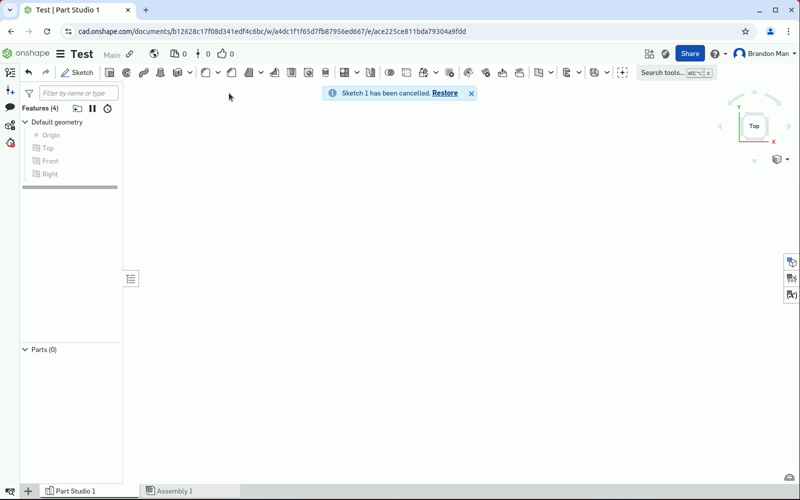
mouse_move(73, 352)
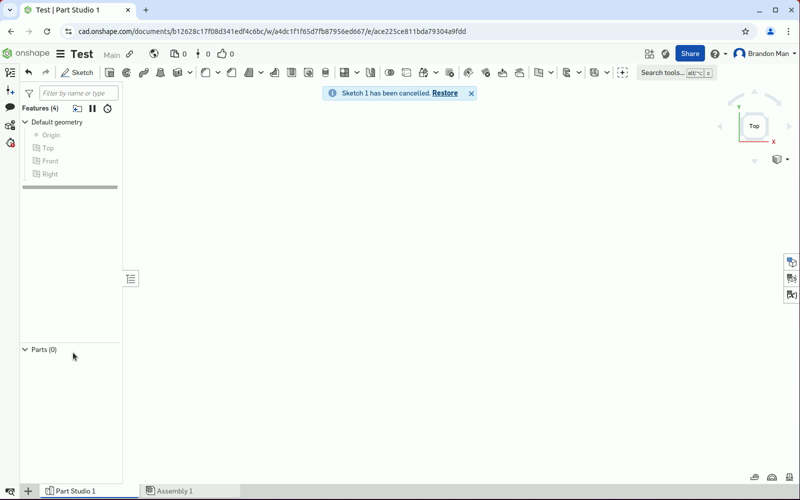
key(y)
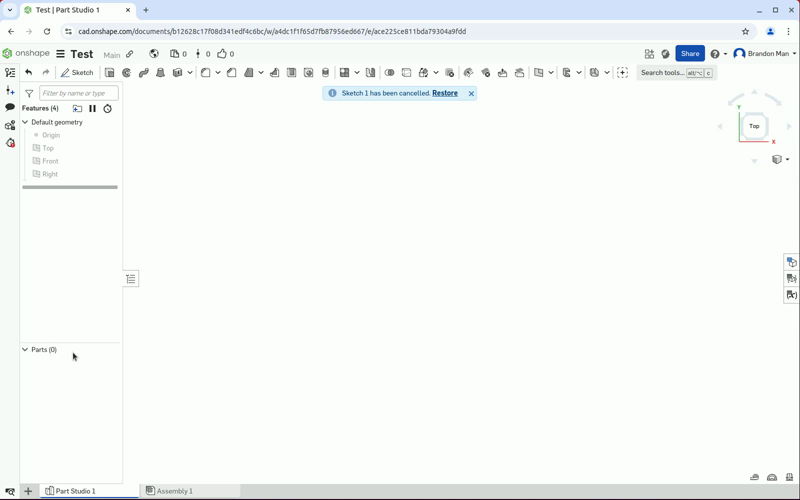
key(shift+p)
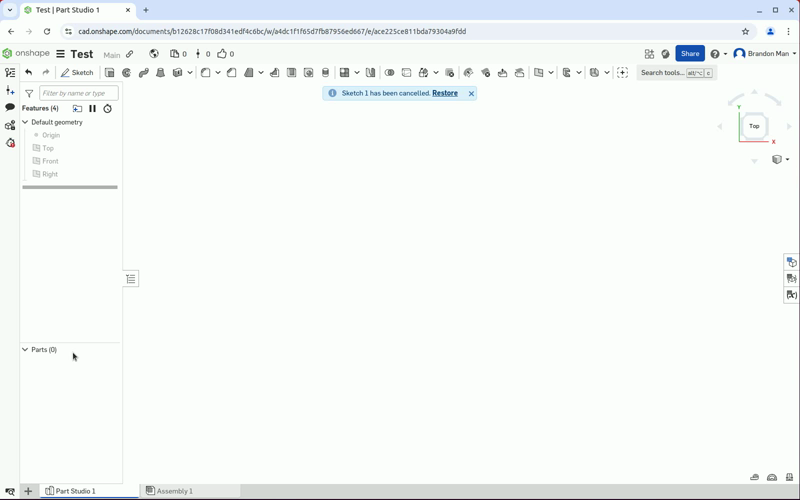
key(space)
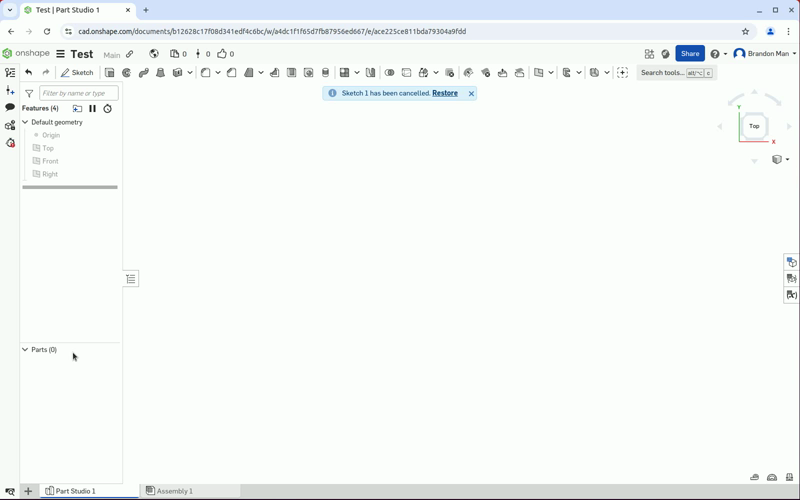
key_down(shift)
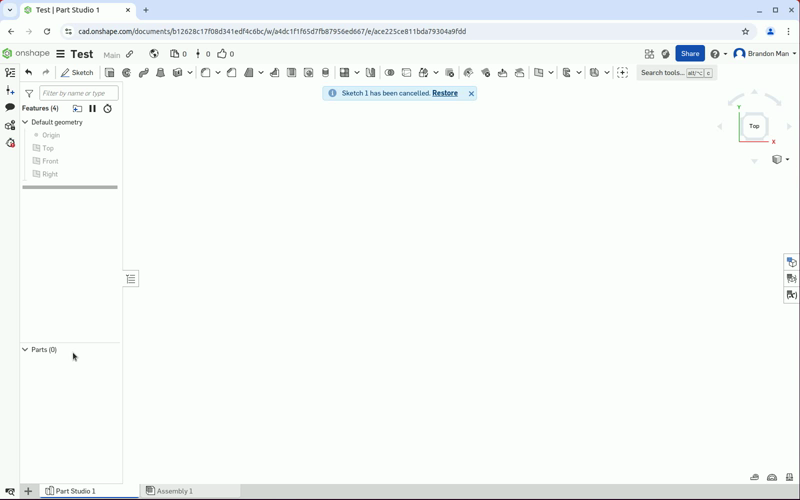
key(up)
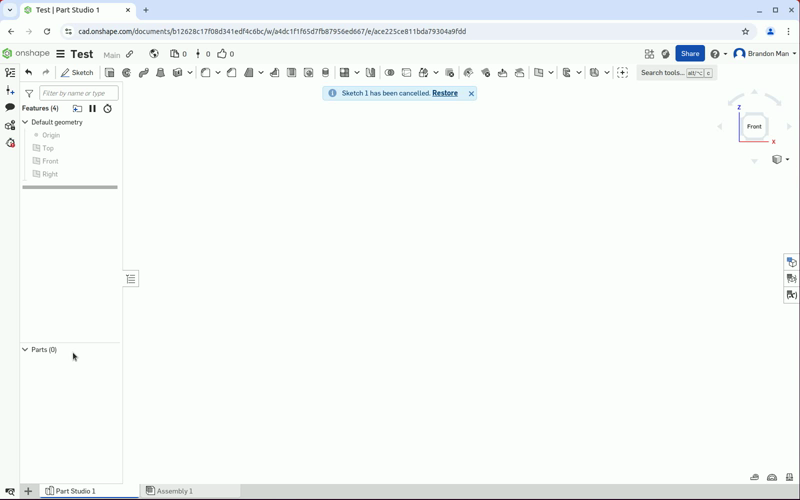
key_up(shift)
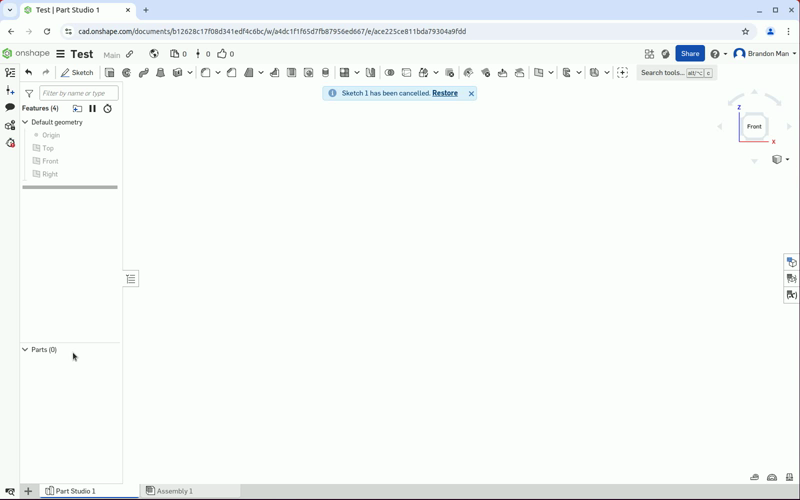
mouse_move(73, 352)
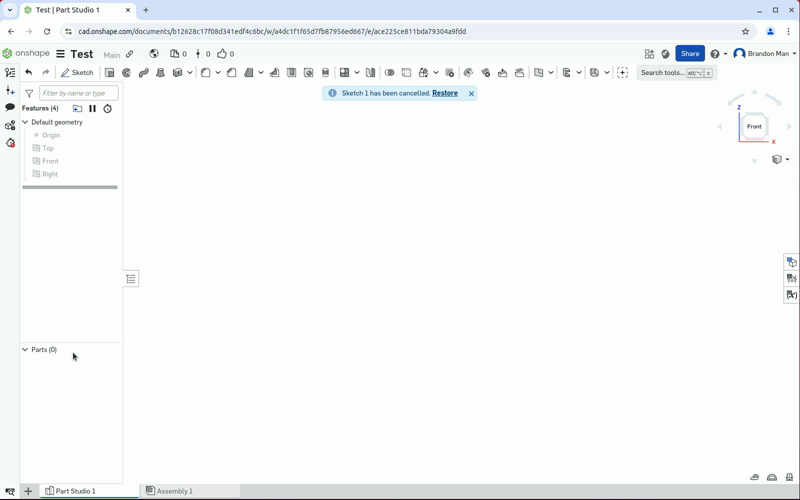
key(shift+y)
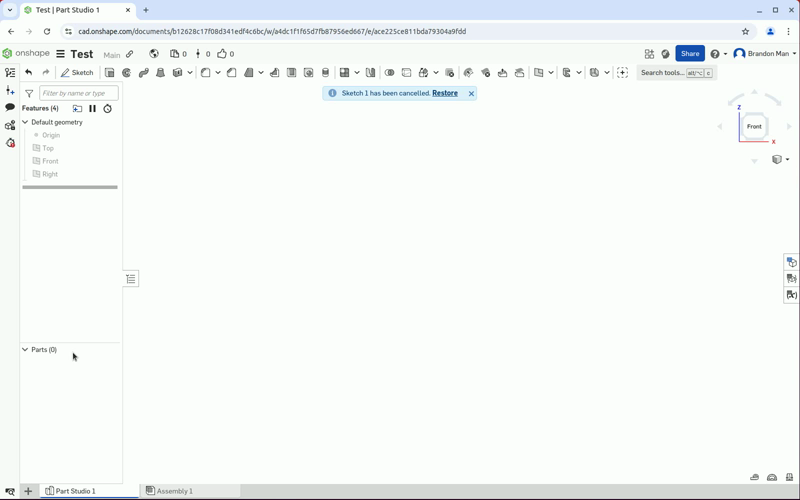
key(shift+s)
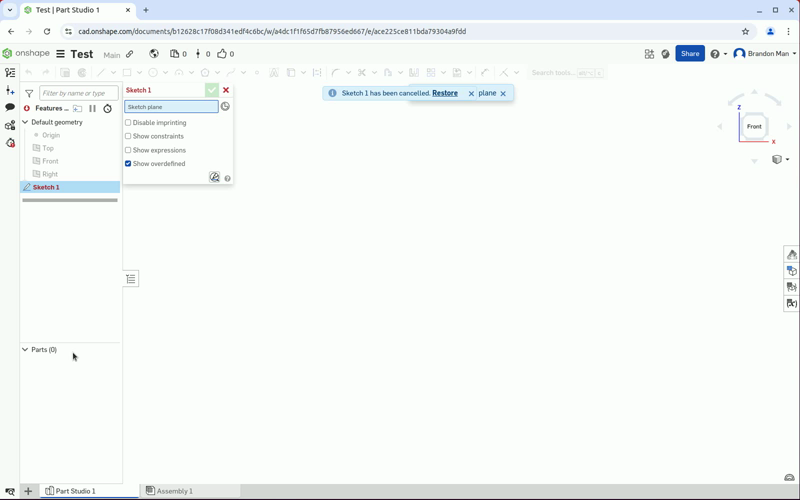
mouse_move(73, 163)
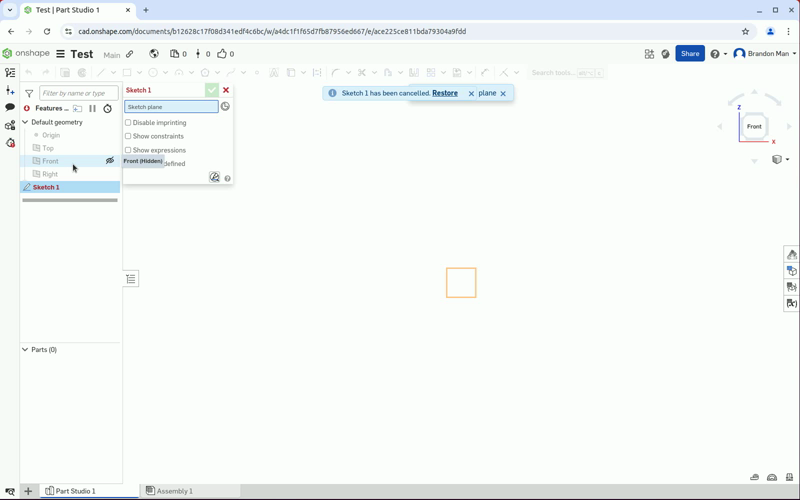
click(73, 163)
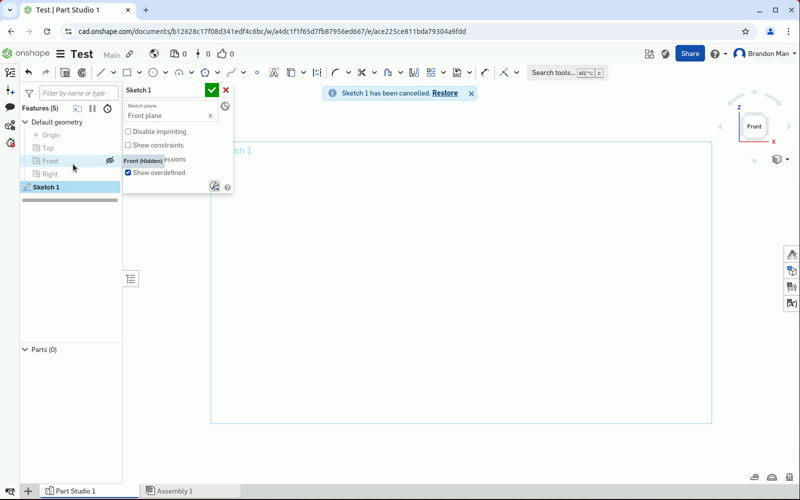
mouse_move(73, 352)
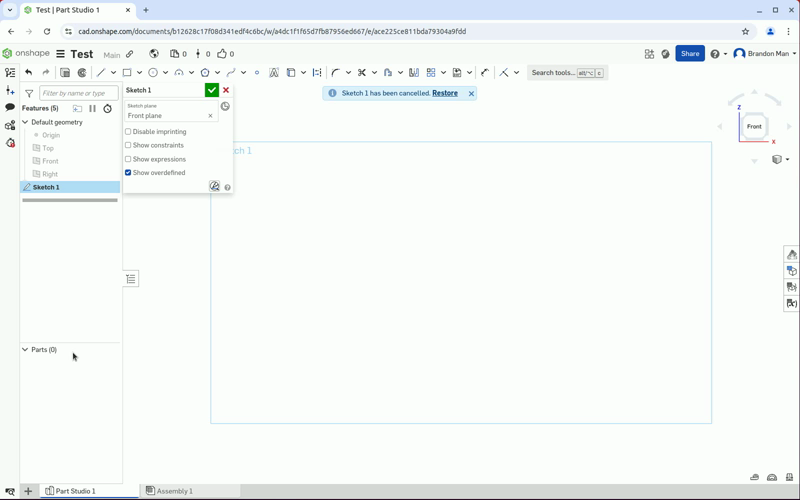
key(y)
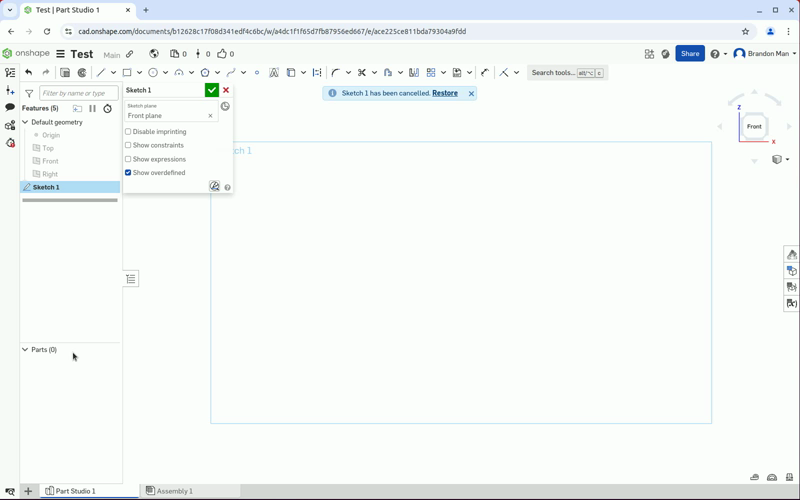
key(c)
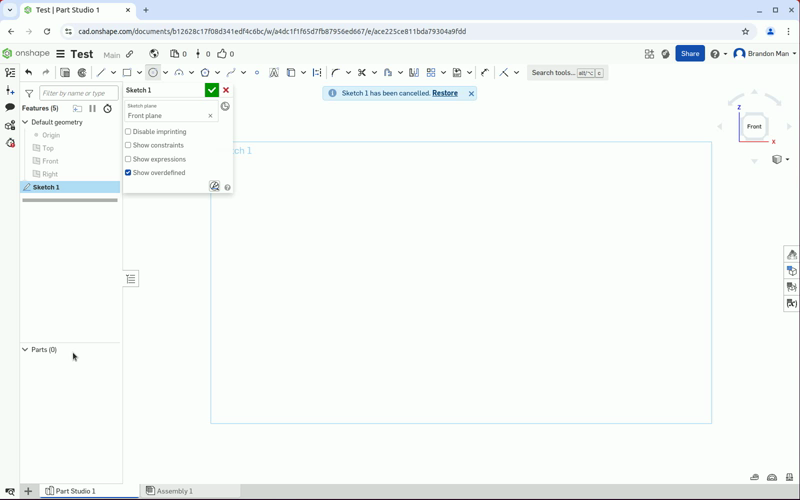
key_down(shift)
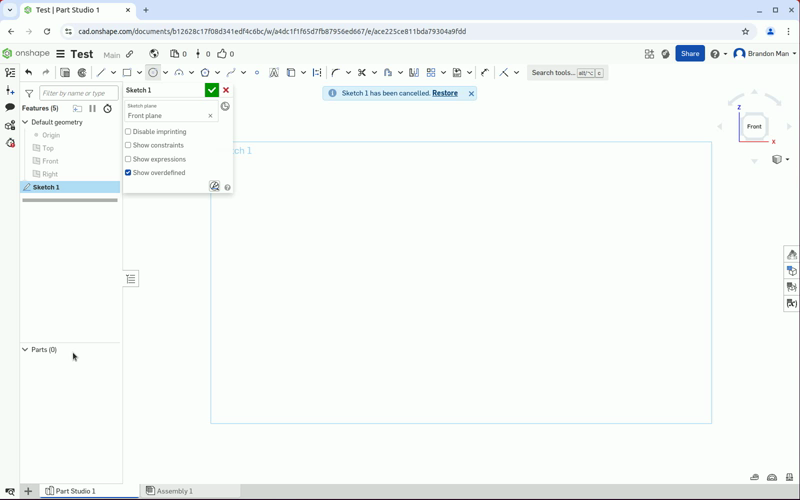
mouse_move(460, 282)
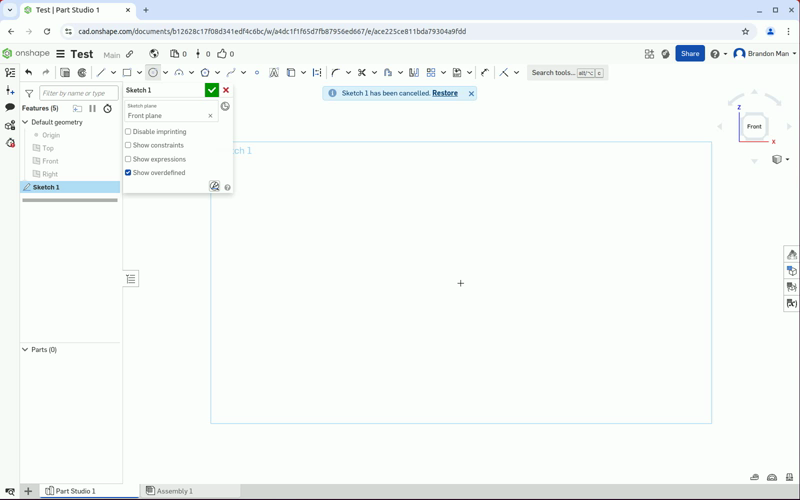
click(460, 282)
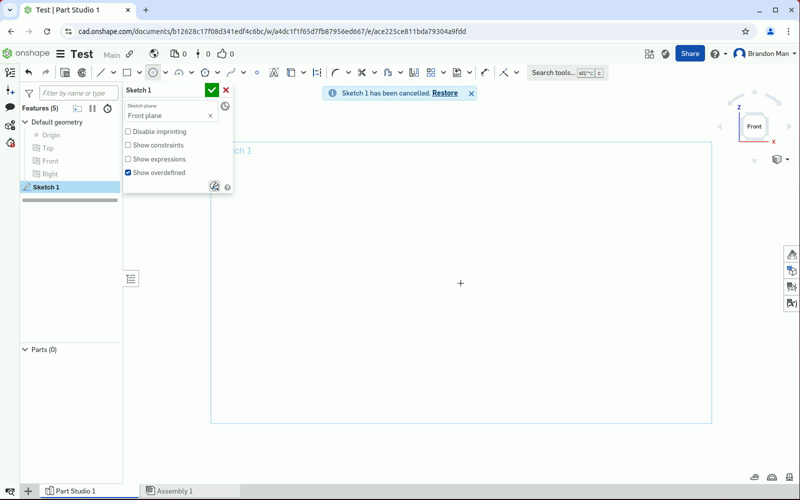
key_up(shift)
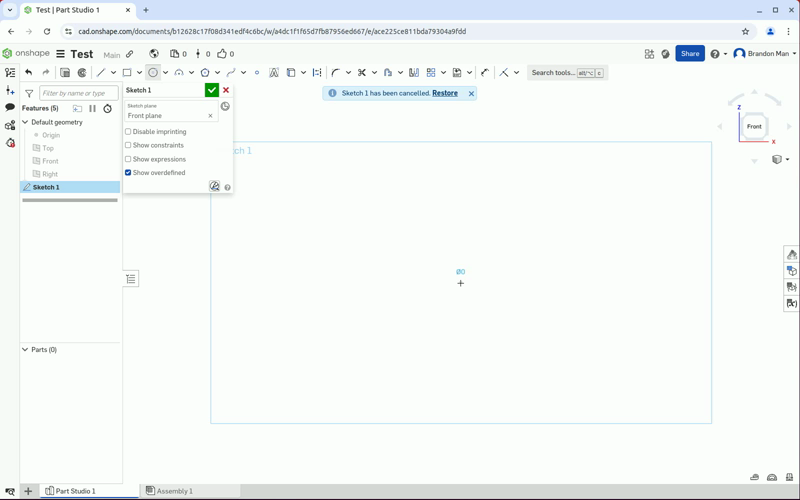
mouse_move(532, 282)
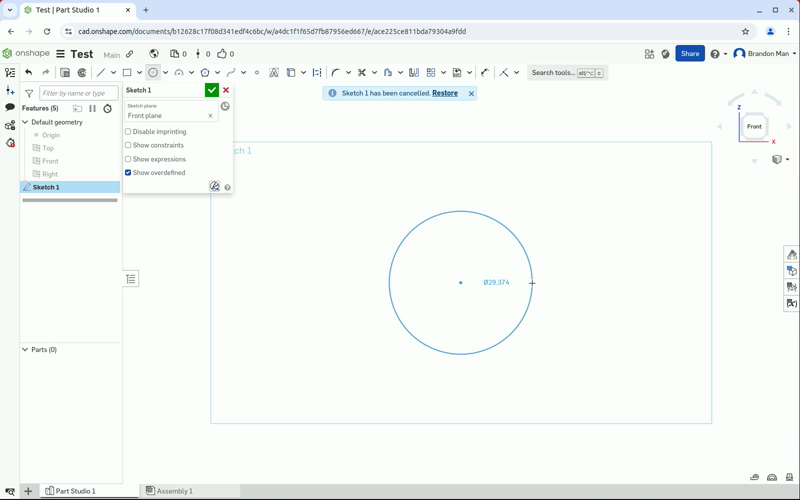
click(532, 282)
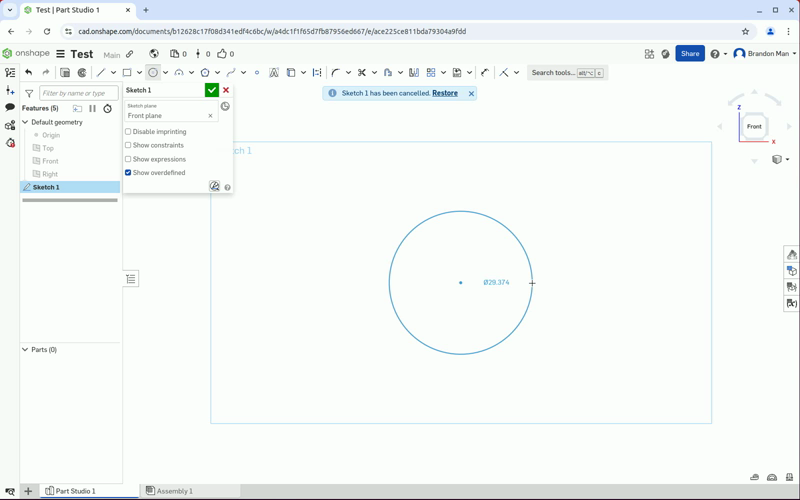
key(esc)
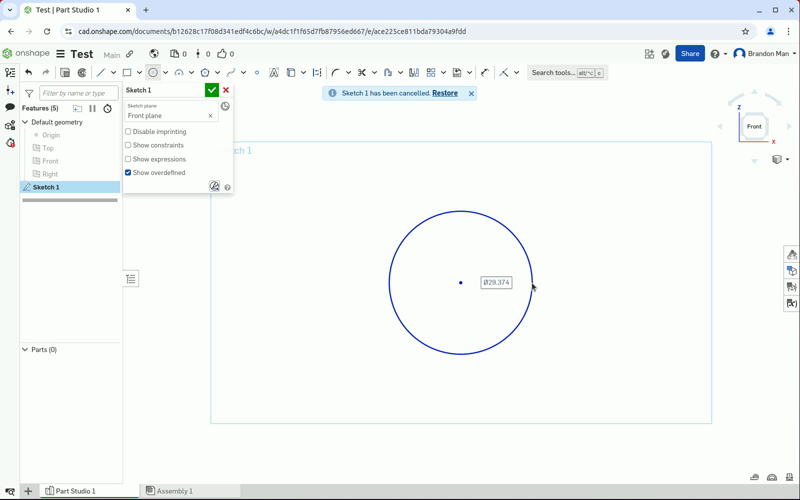
mouse_move(497, 321)
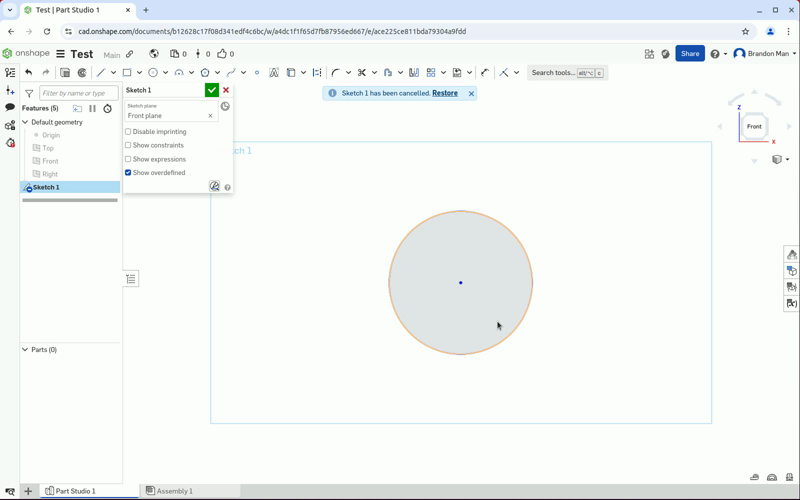
click(497, 321)
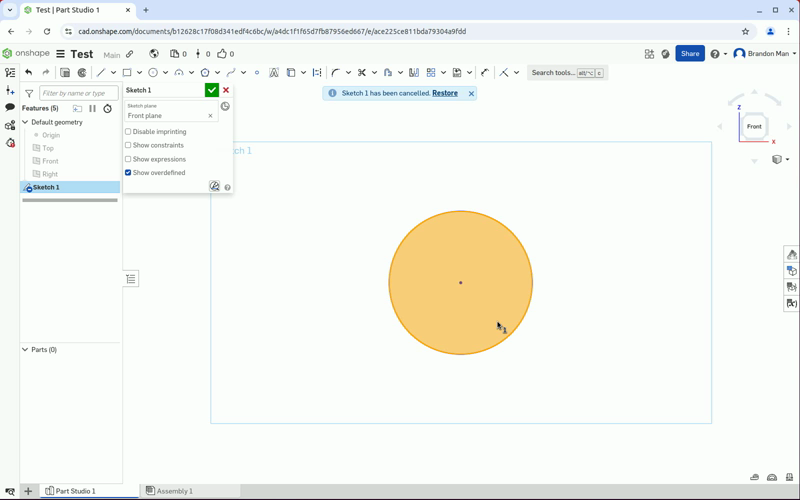
mouse_move(73, 352)
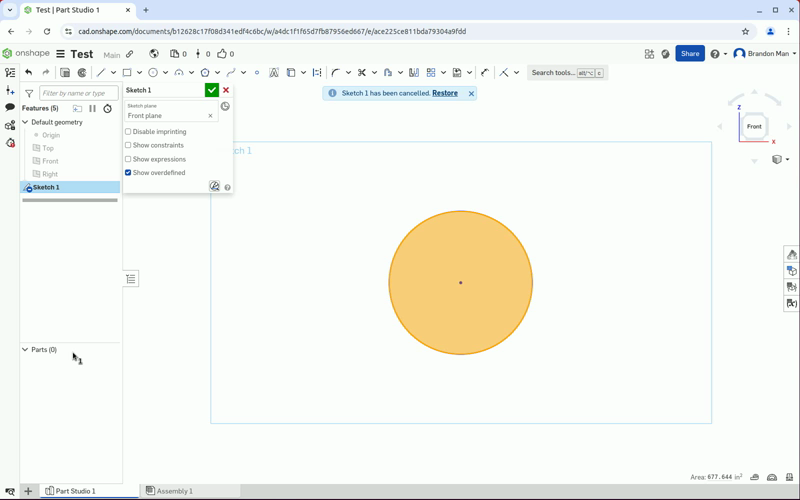
key(shift+y)
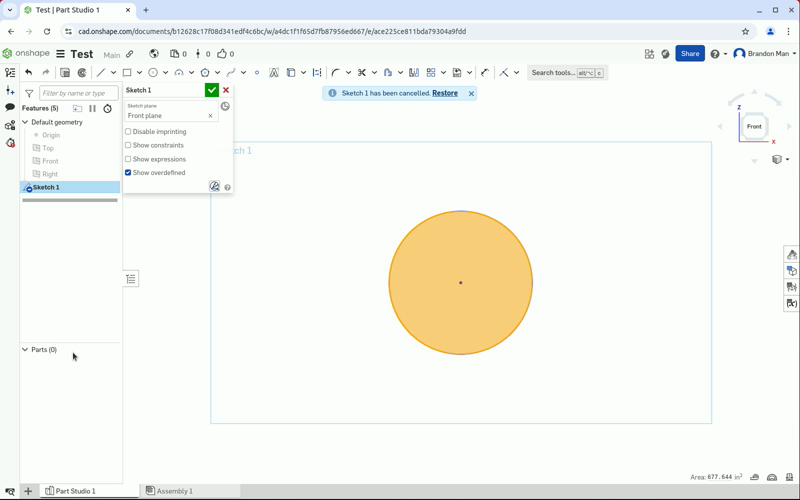
key(shift+e)
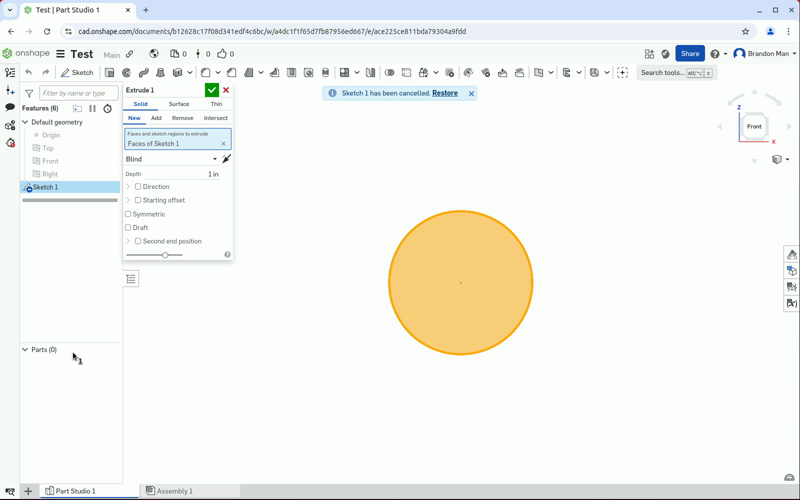
mouse_move(143, 106)
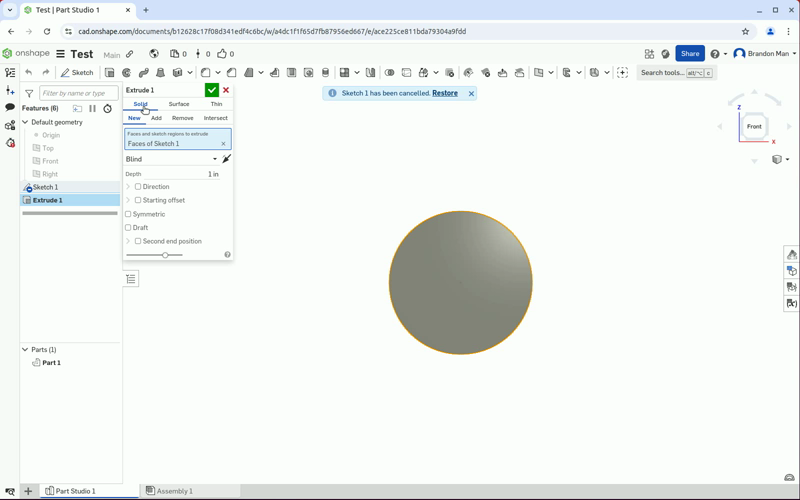
click(143, 106)
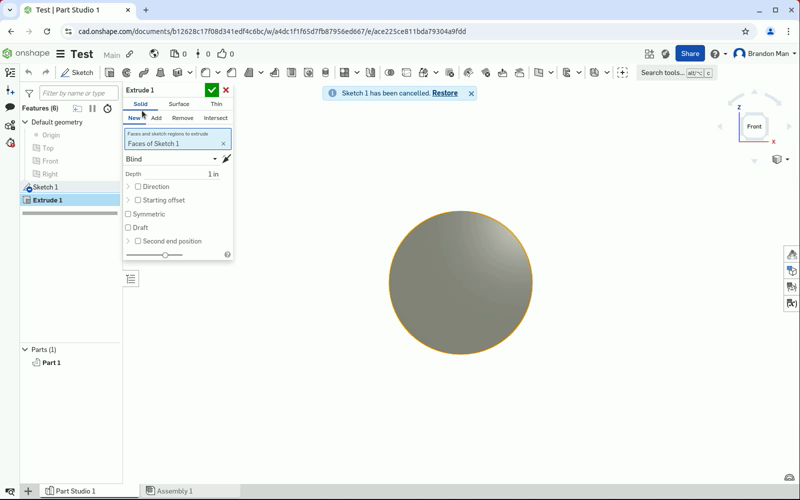
mouse_move(137, 120)
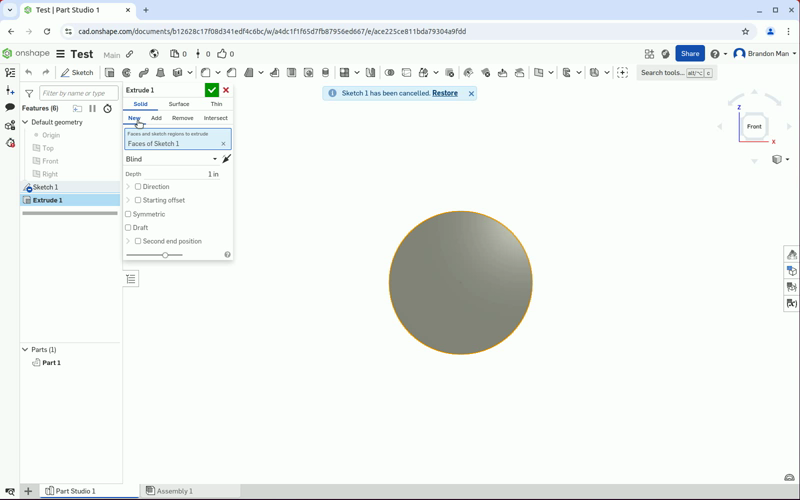
click(137, 120)
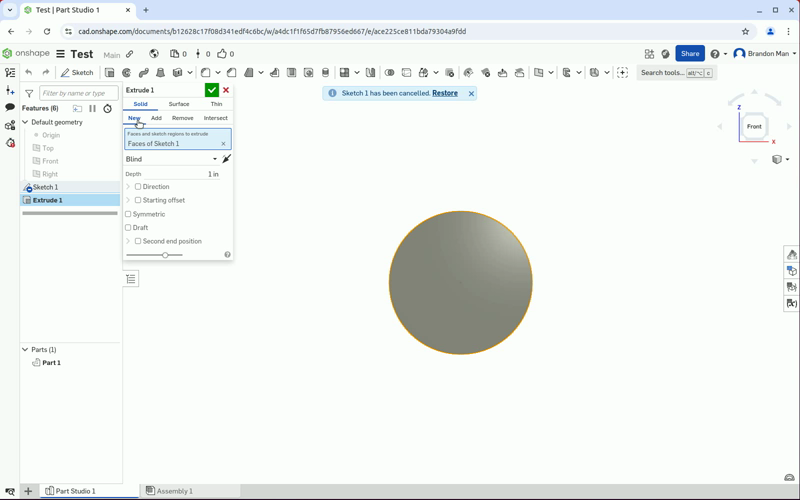
key(tab, 4)
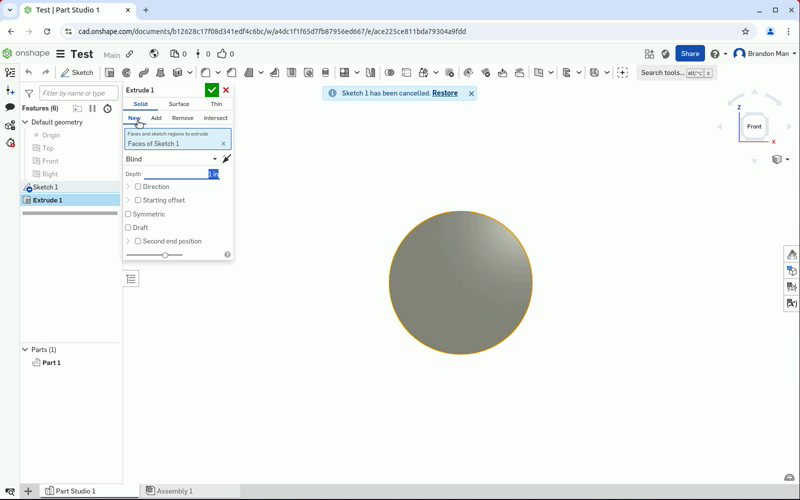
text(1.444)
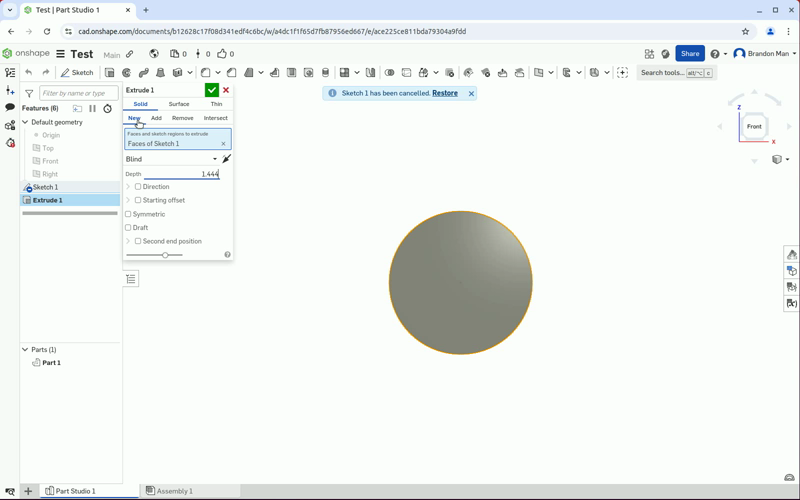
key(enter)
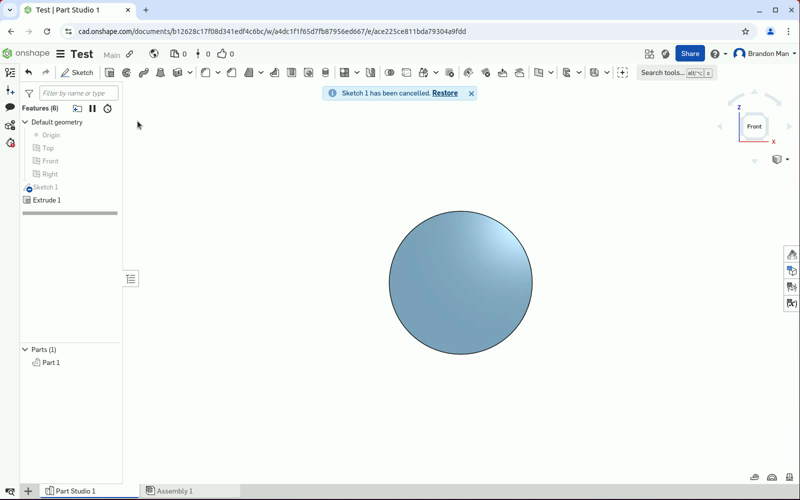
key(shift+h)
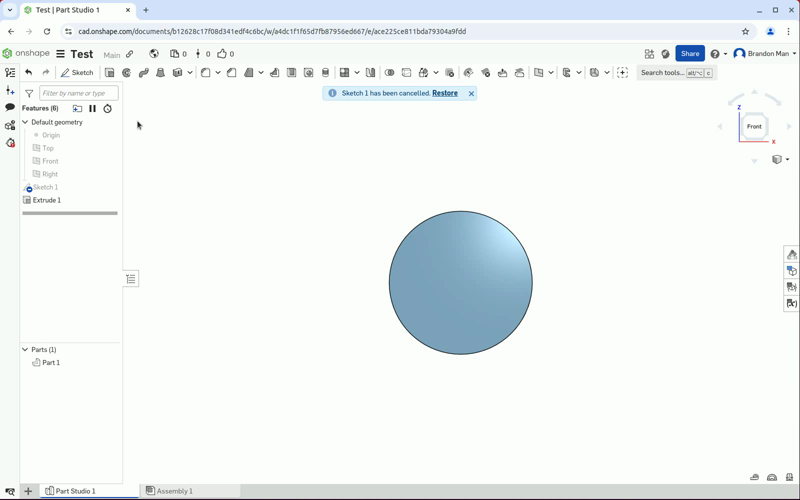
key(shift+h)
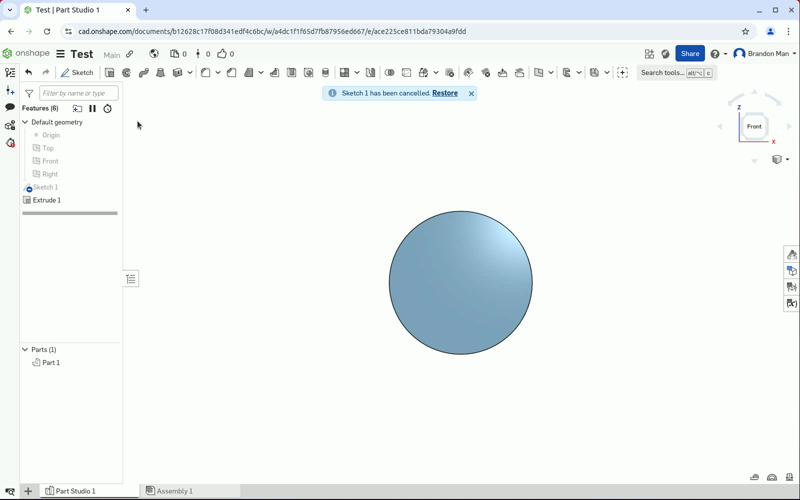
mouse_move(73, 189)
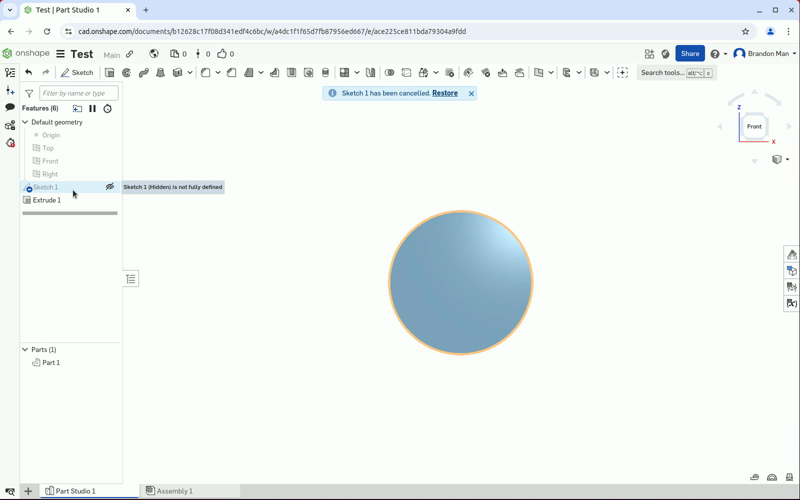
click(73, 189)
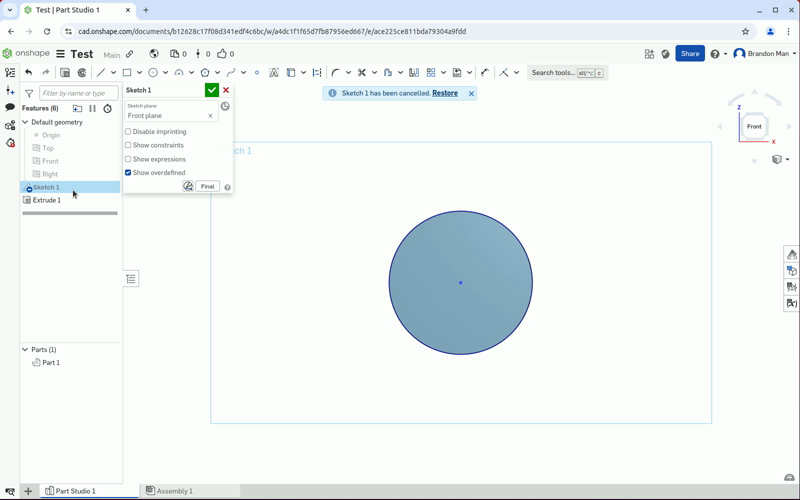
mouse_move(229, 92)
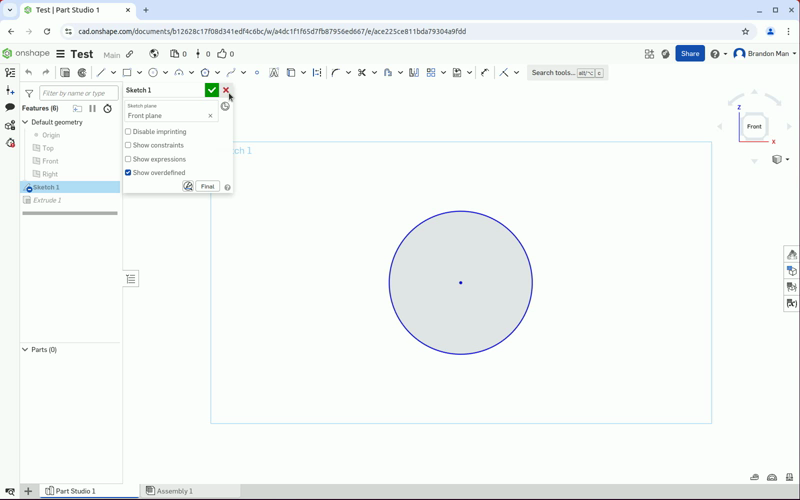
click(229, 92)
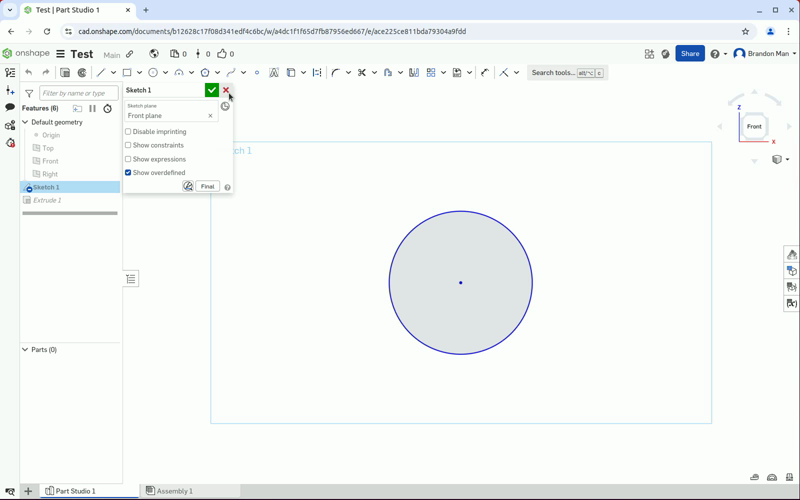
key(shift+s)
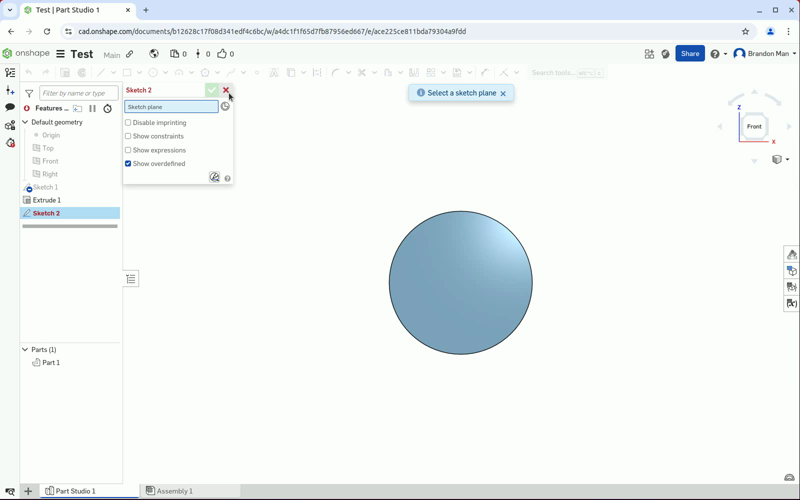
mouse_move(73, 163)
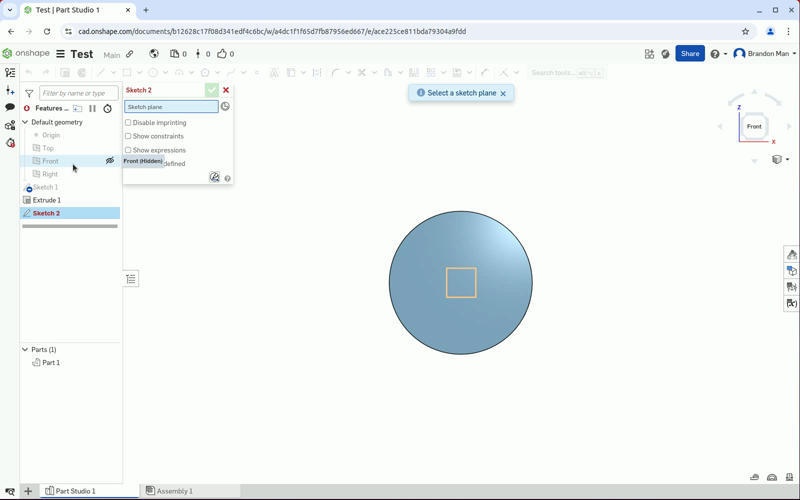
click(73, 163)
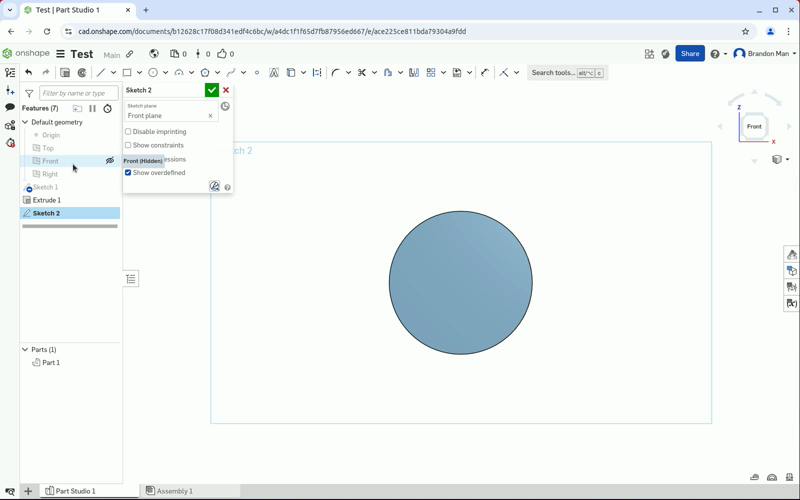
mouse_move(73, 352)
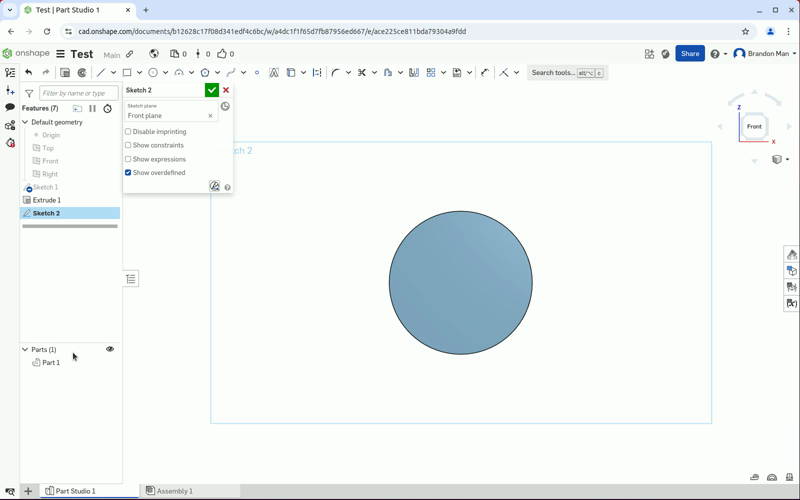
key(y)
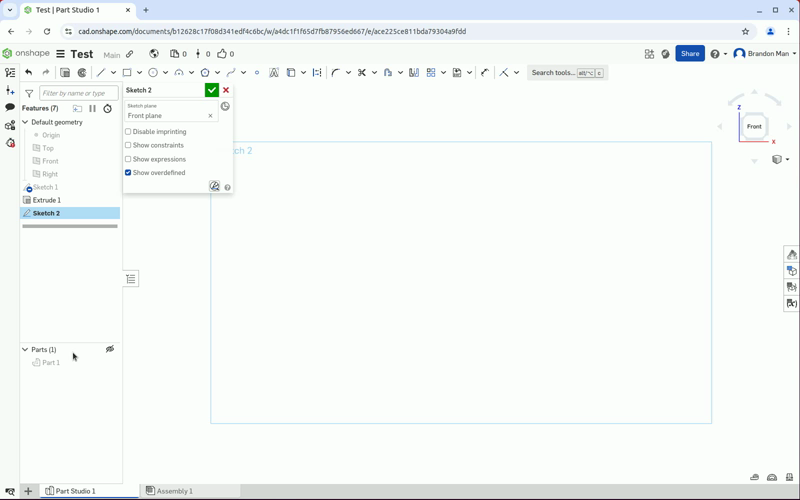
key(c)
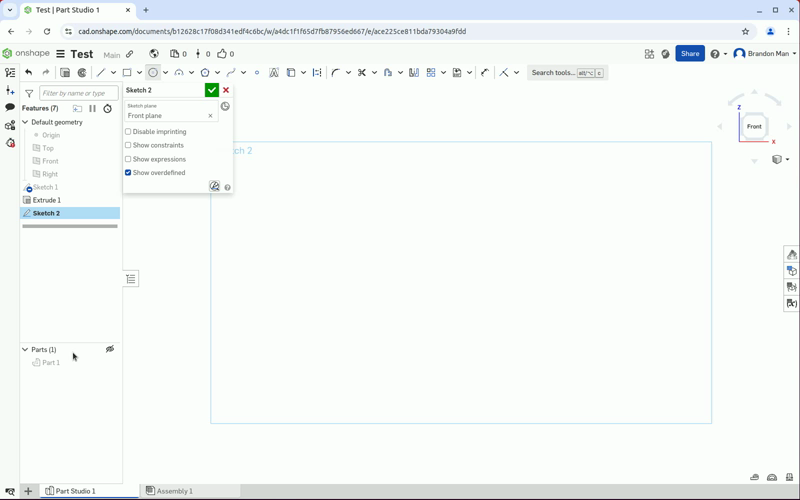
key_down(shift)
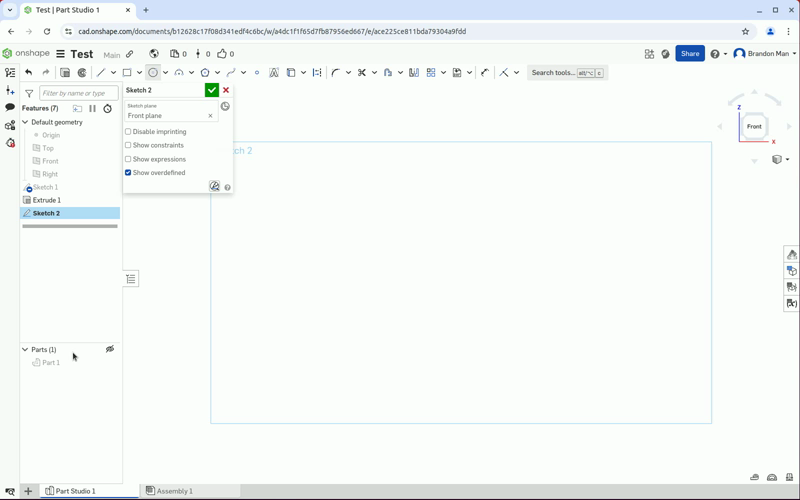
mouse_move(461, 282)
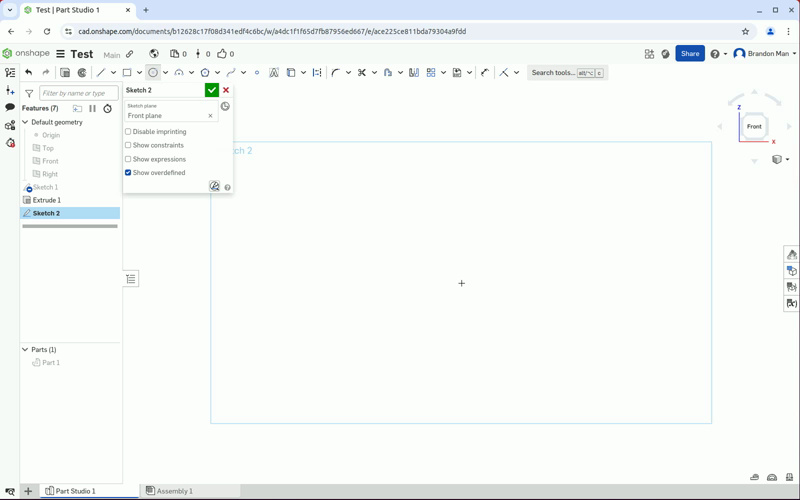
click(461, 282)
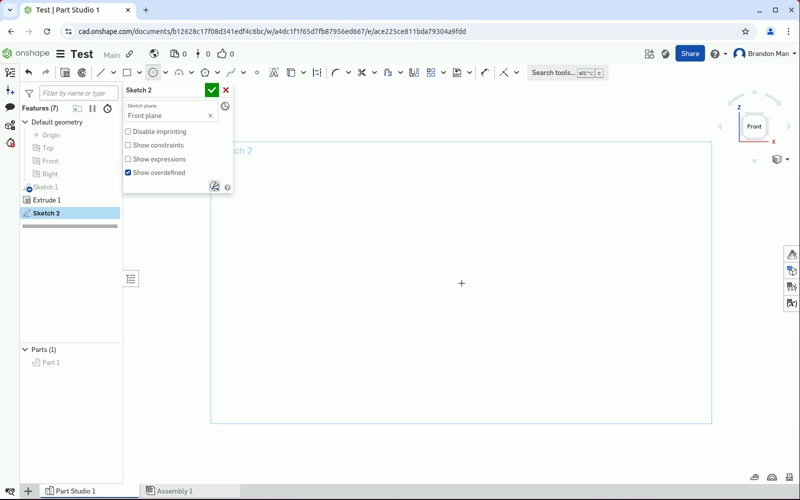
key_up(shift)
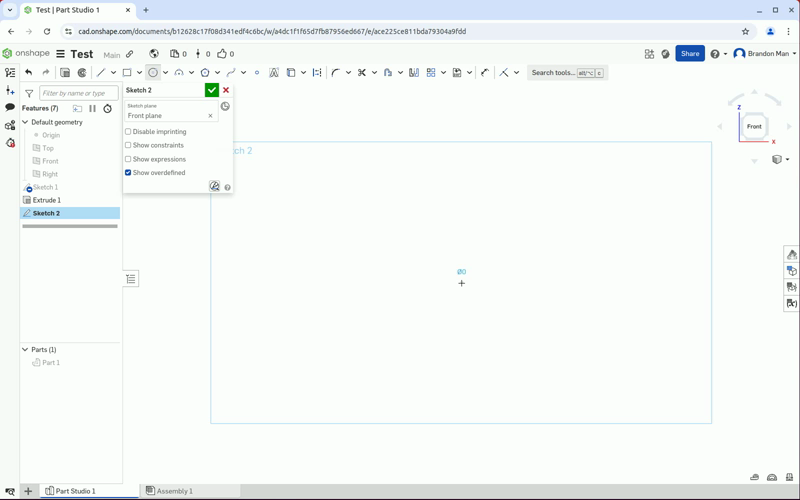
mouse_move(538, 282)
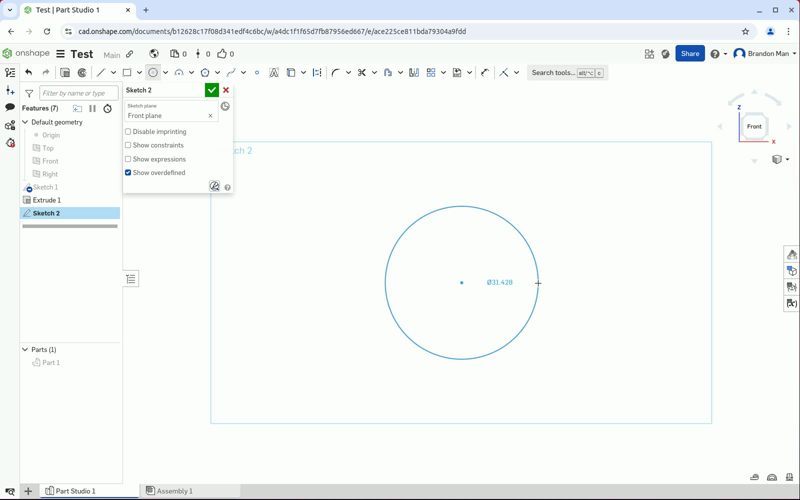
click(538, 282)
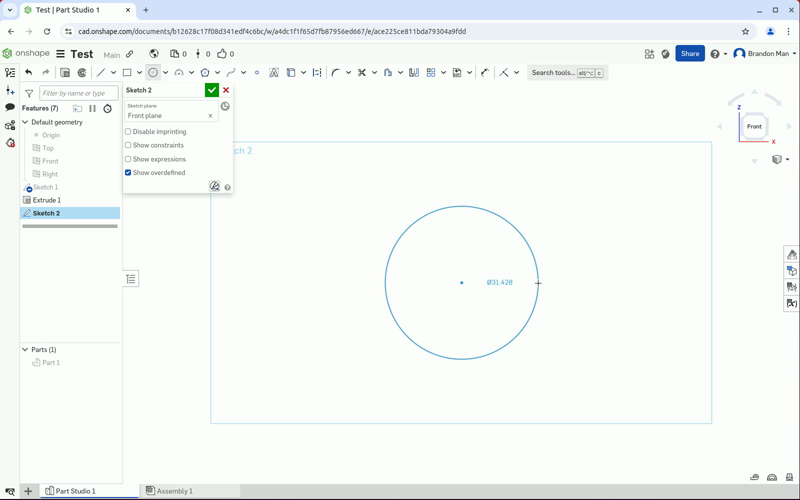
key(esc)
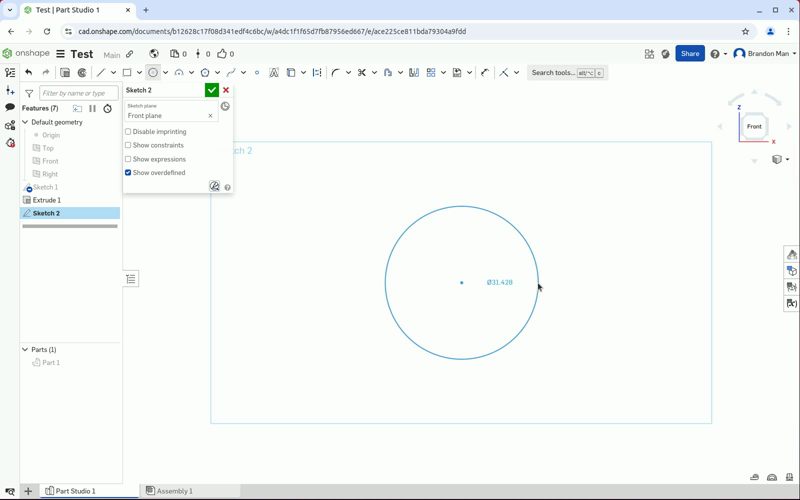
key(c)
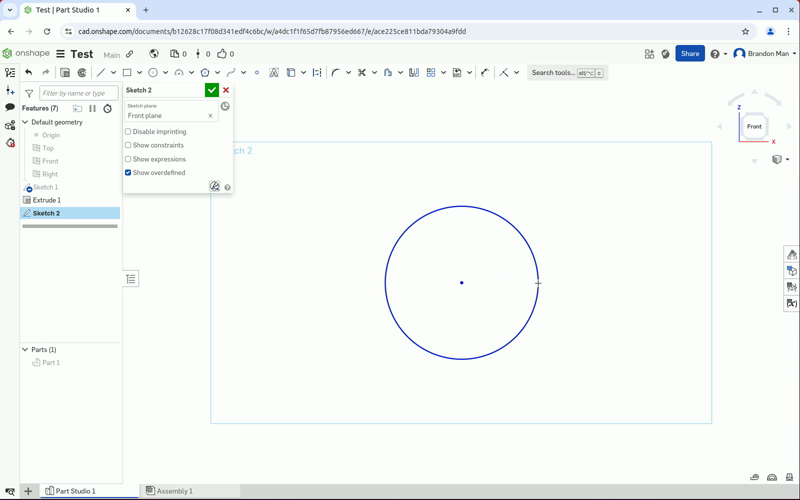
key_down(shift)
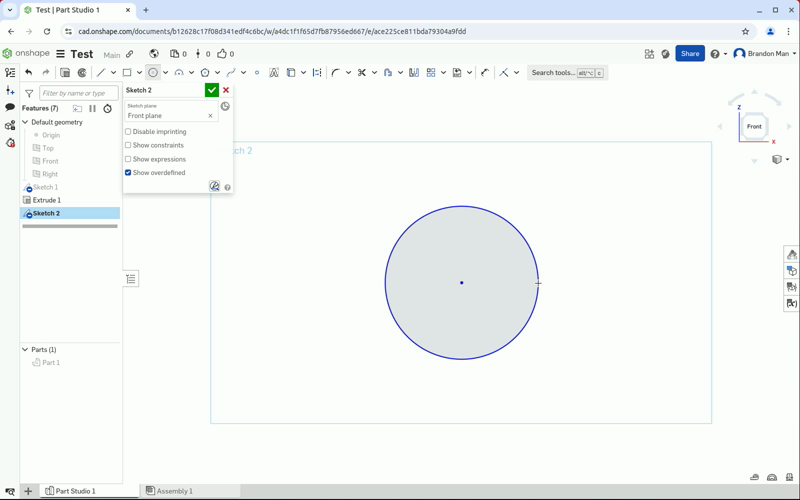
mouse_move(461, 282)
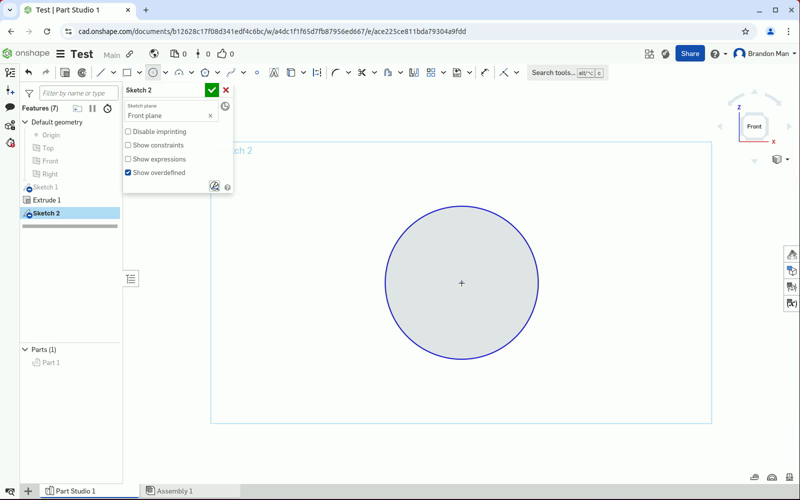
click(461, 282)
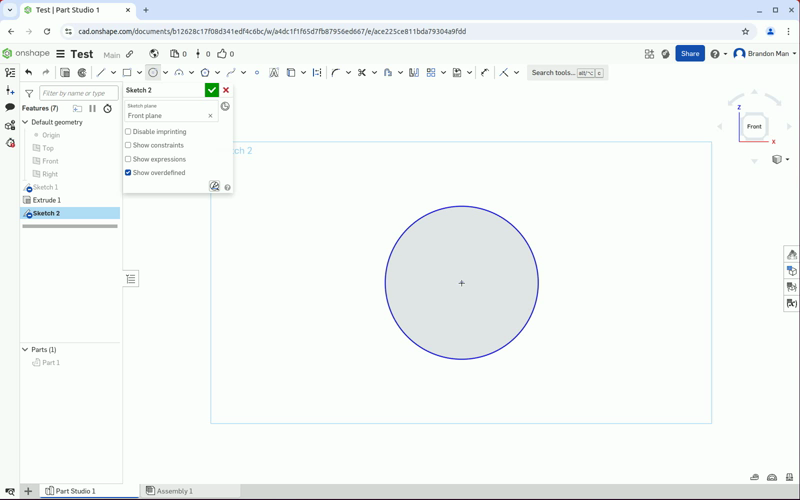
key_up(shift)
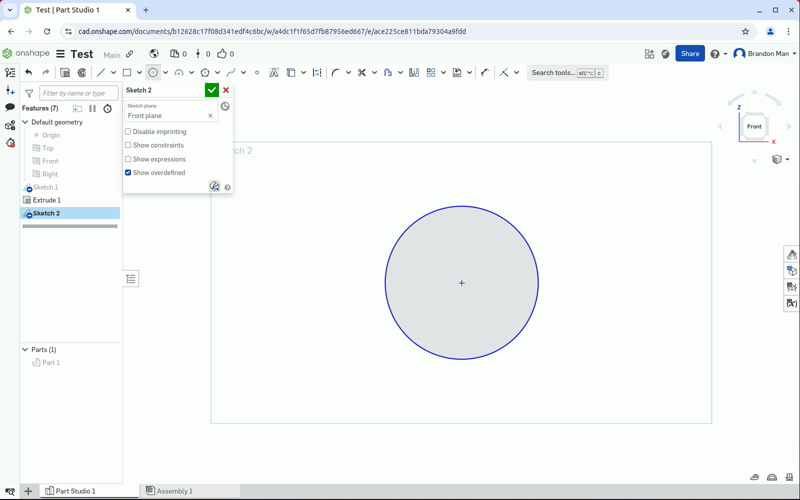
mouse_move(533, 282)
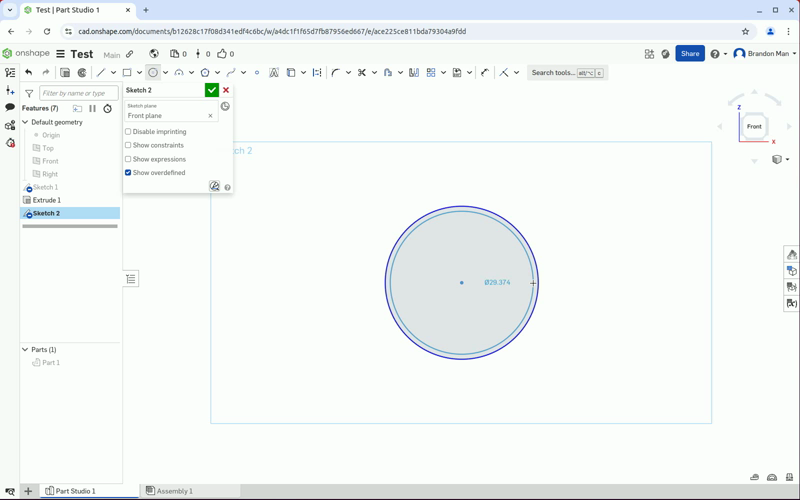
click(533, 282)
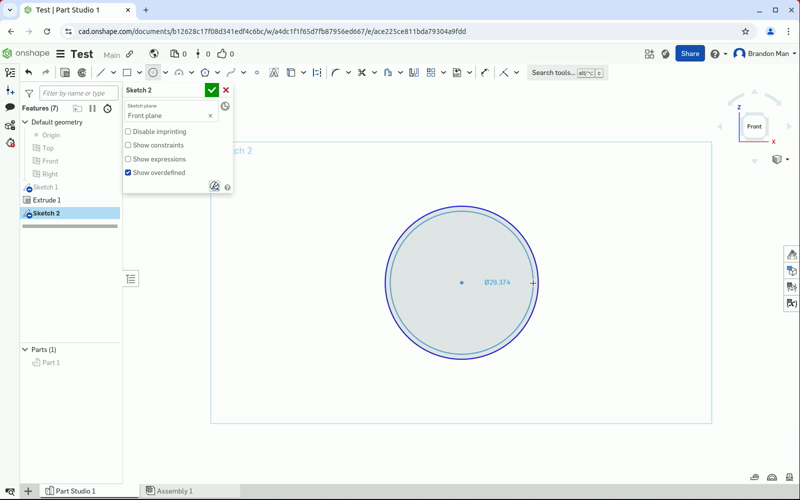
key(esc)
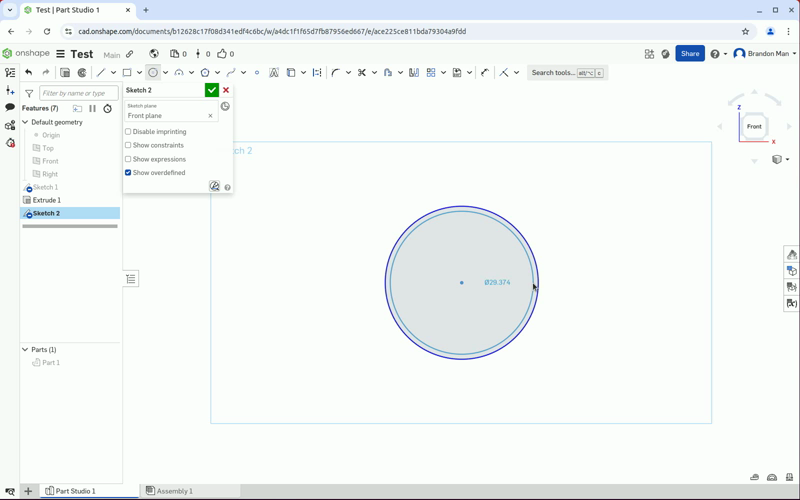
mouse_move(531, 262)
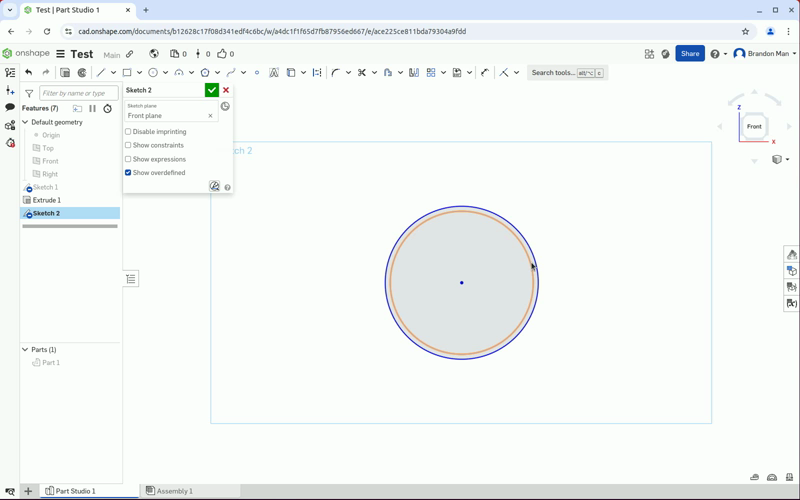
click(531, 262)
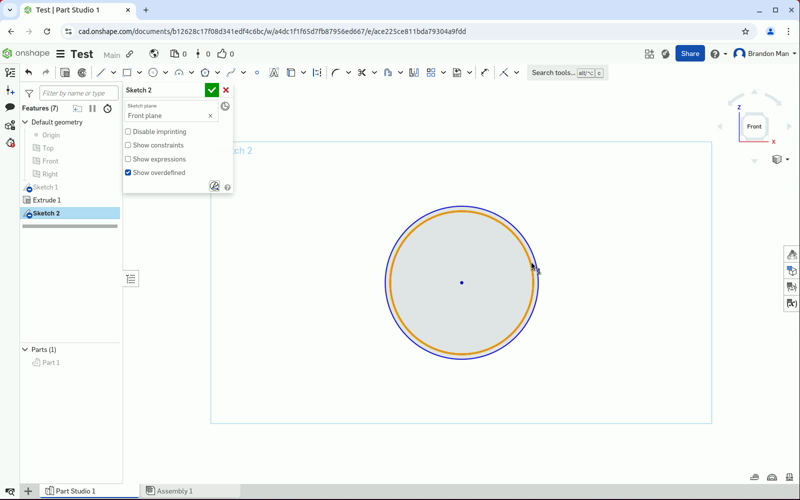
mouse_move(73, 352)
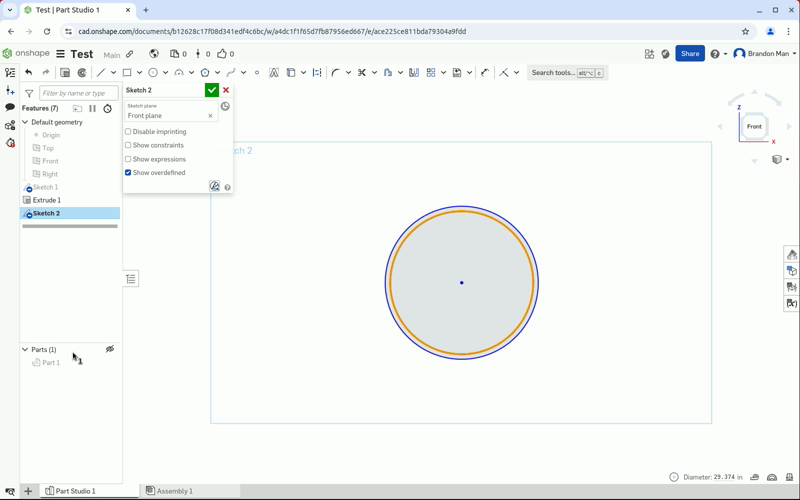
key(shift+y)
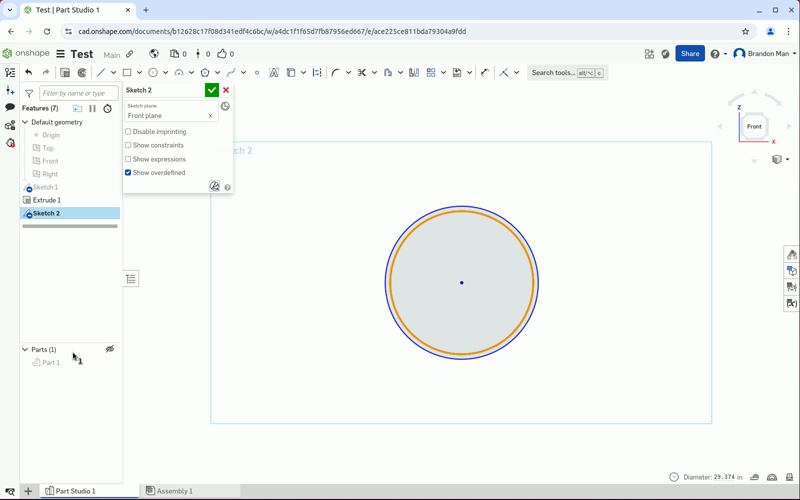
key(shift+e)
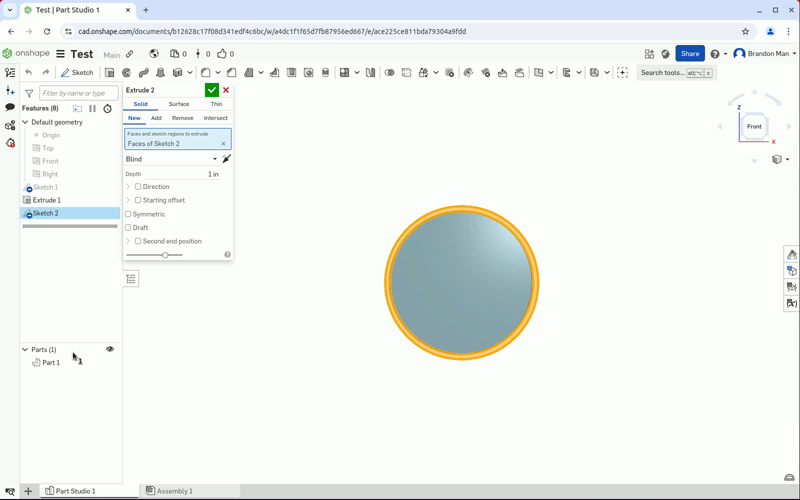
mouse_move(143, 106)
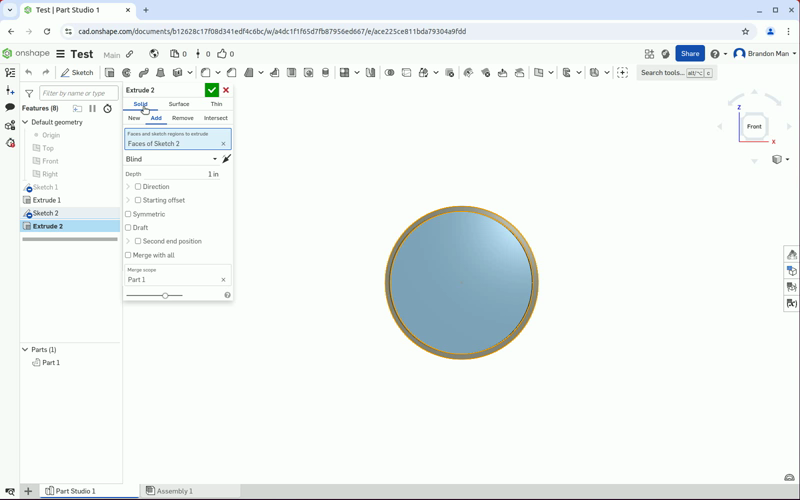
click(143, 106)
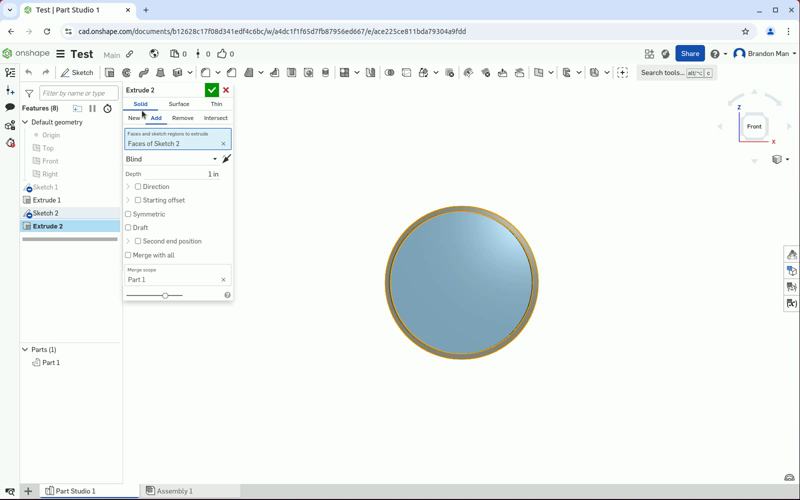
mouse_move(137, 120)
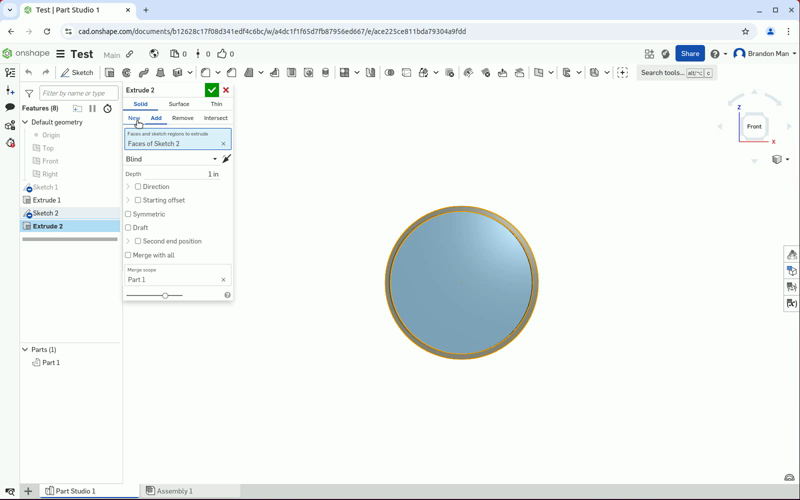
click(137, 120)
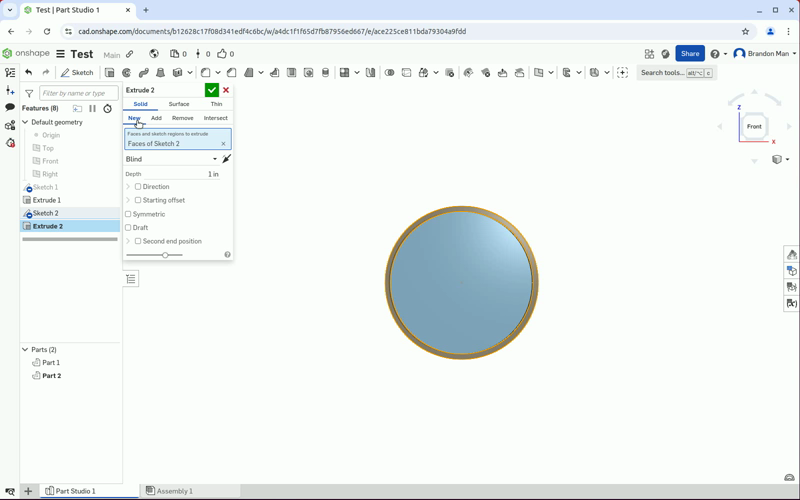
key(tab, 4)
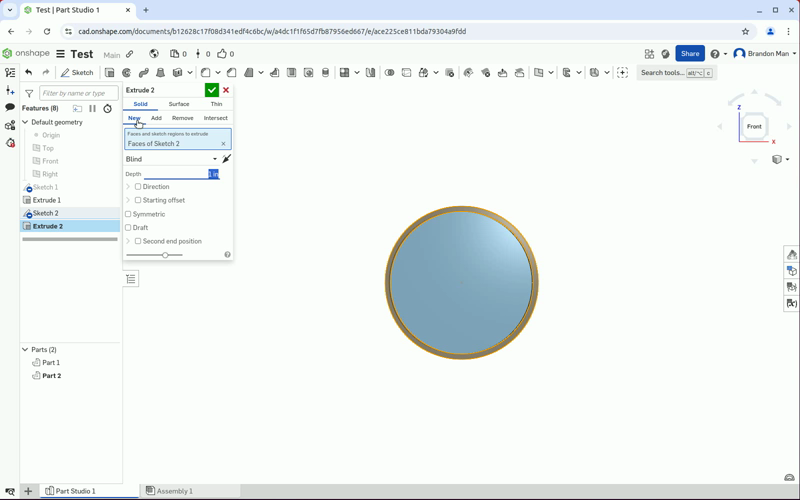
text(8.425)
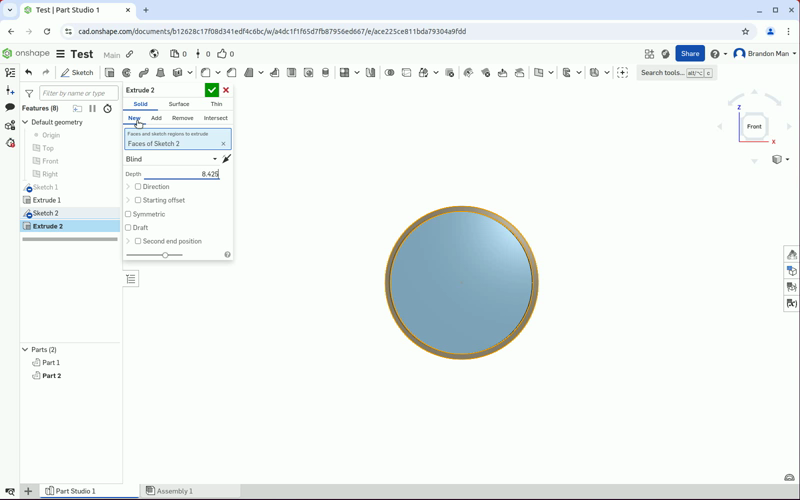
key(enter)
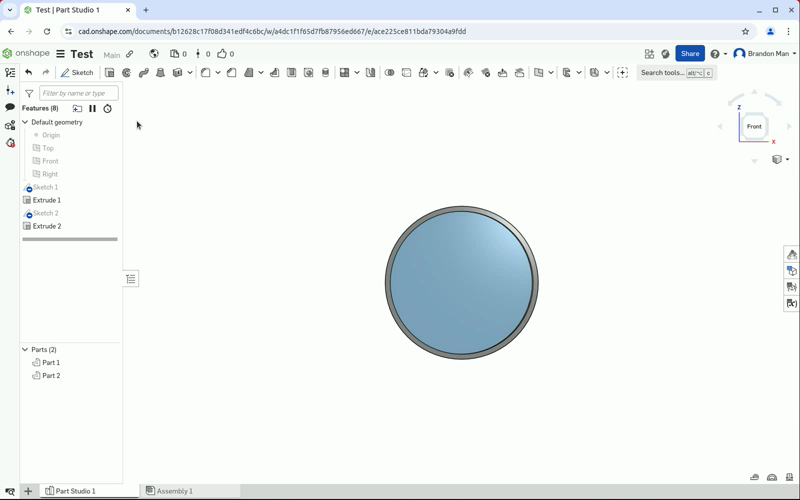
key(shift+h)
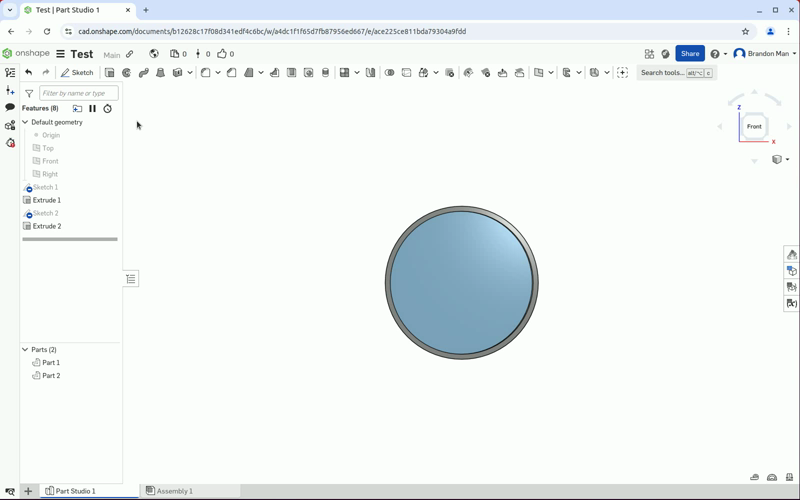
key(shift+h)
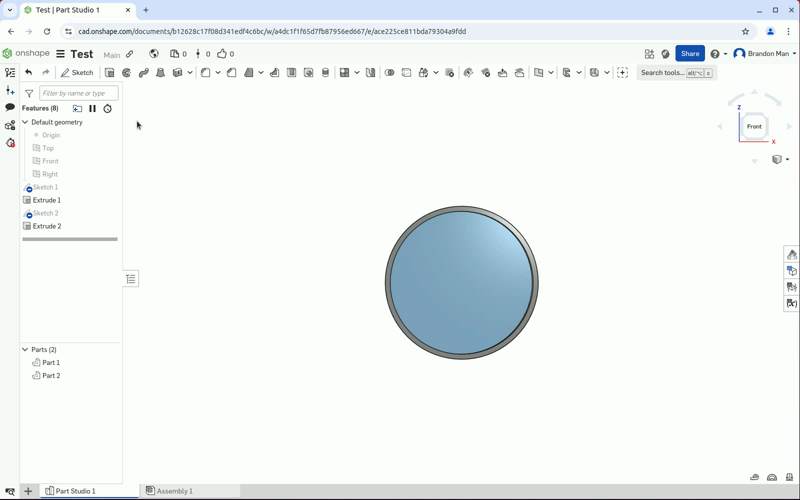
mouse_move(73, 189)
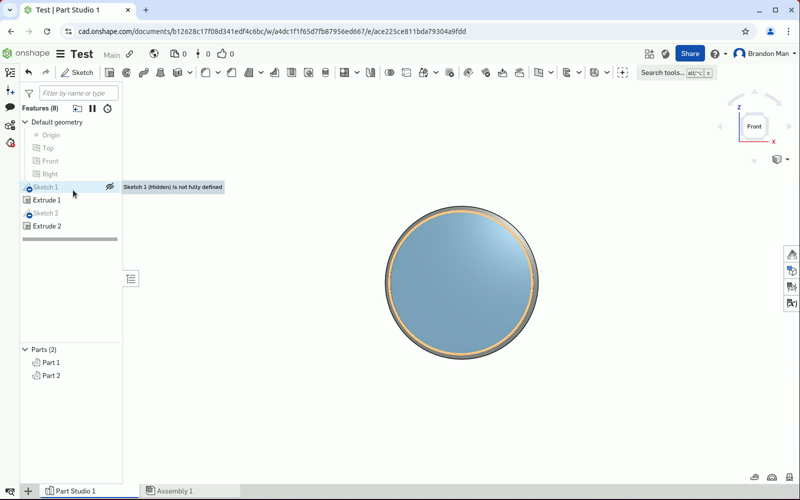
click(73, 189)
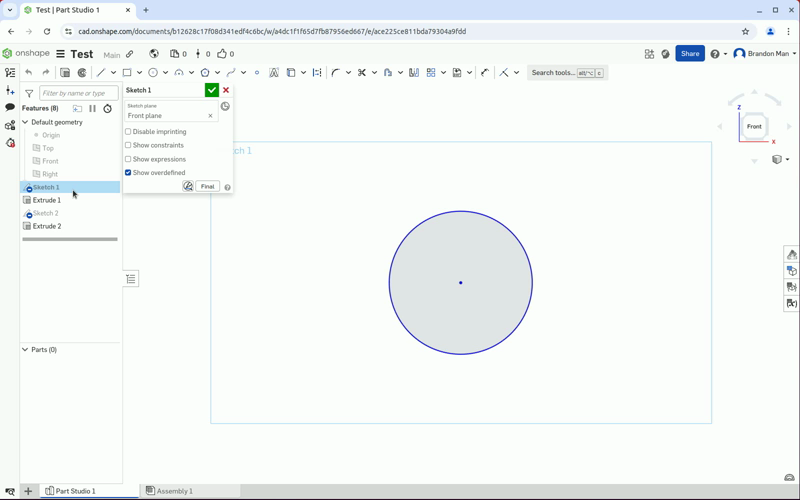
mouse_move(229, 92)
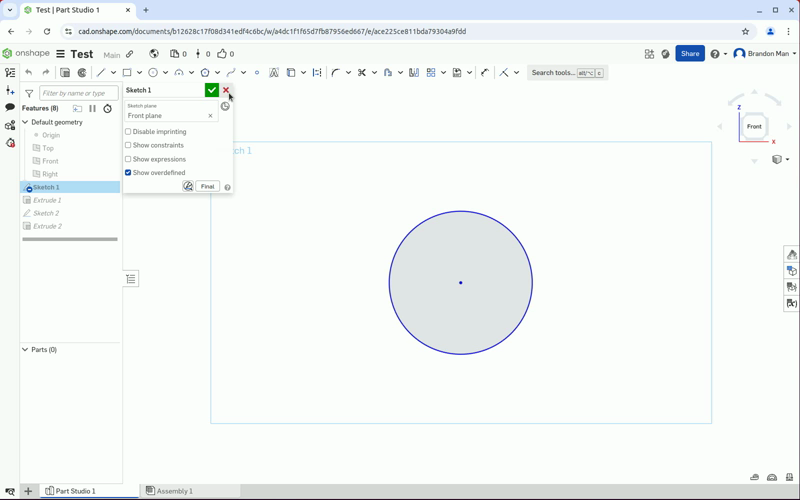
click(229, 92)
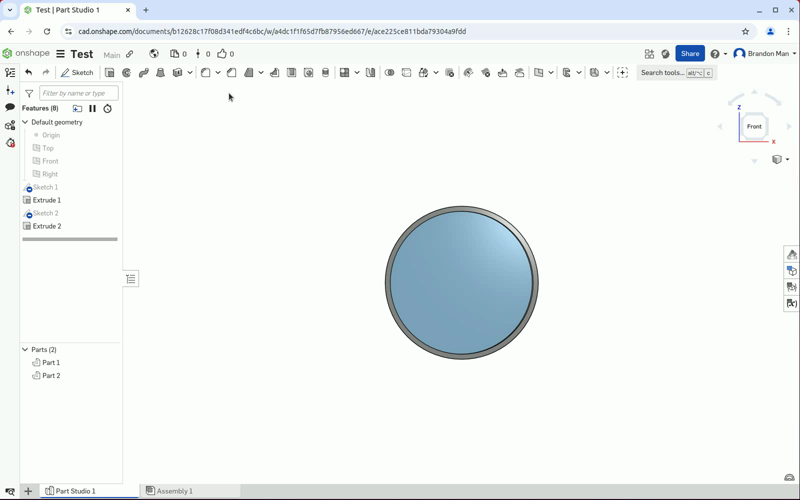
mouse_move(541, 75)
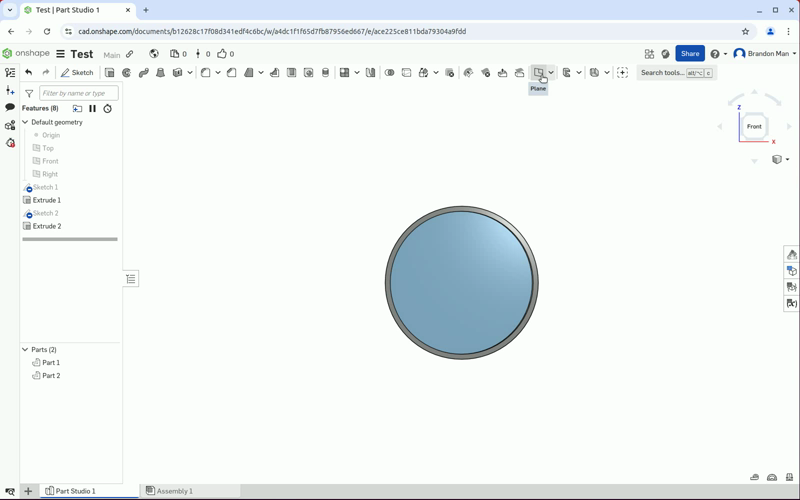
click(541, 75)
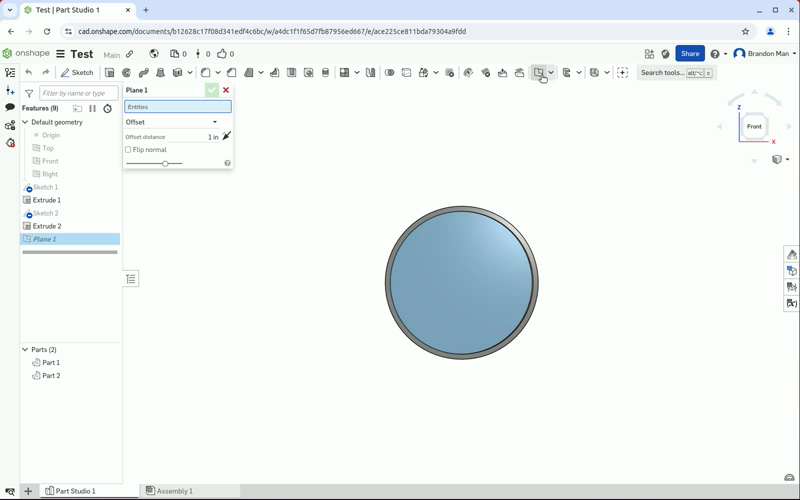
mouse_move(73, 163)
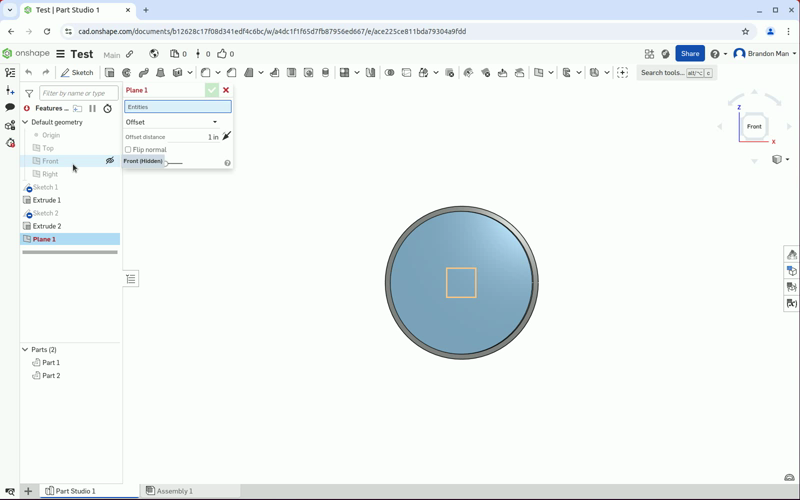
click(73, 163)
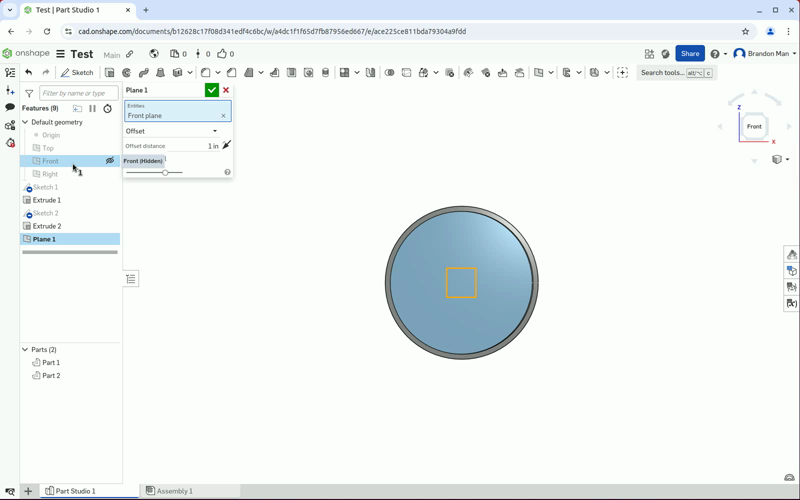
key(tab, 2)
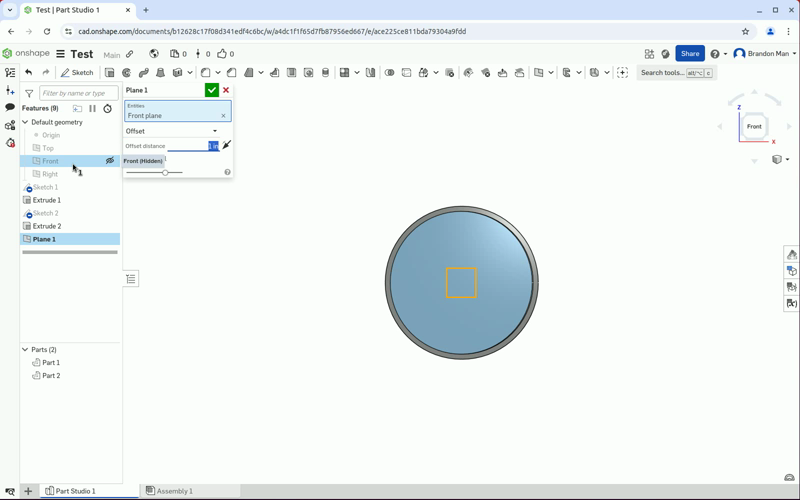
text(1.448)
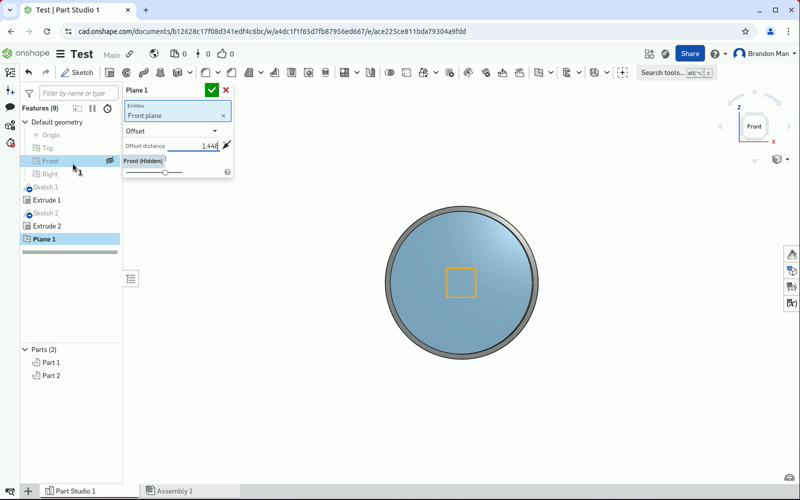
key(enter, 2)
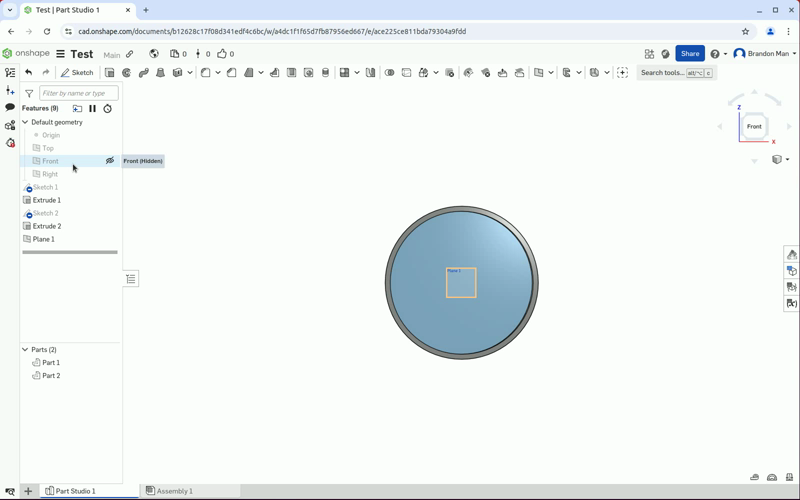
key(shift+s)
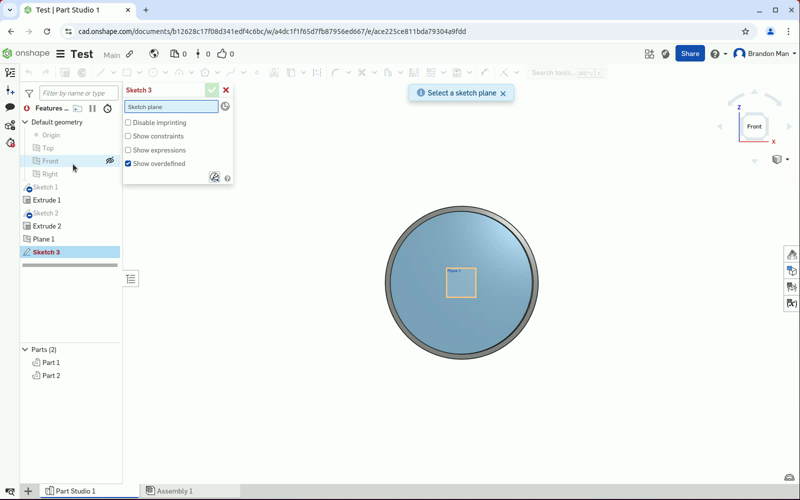
mouse_move(73, 241)
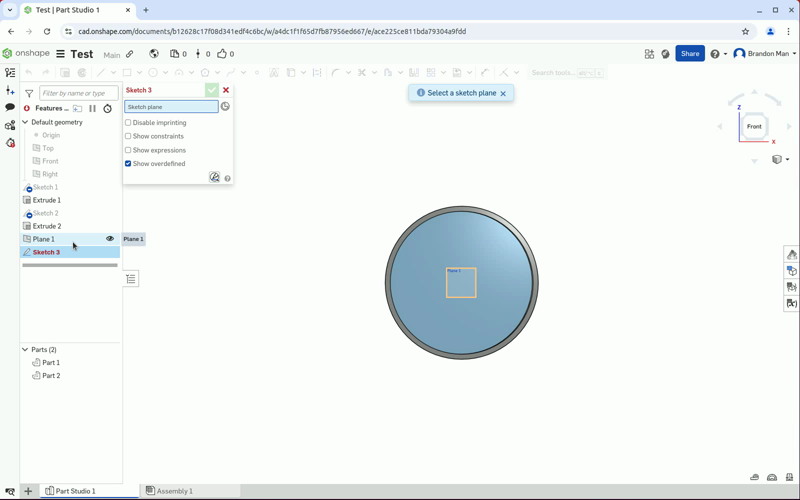
click(73, 241)
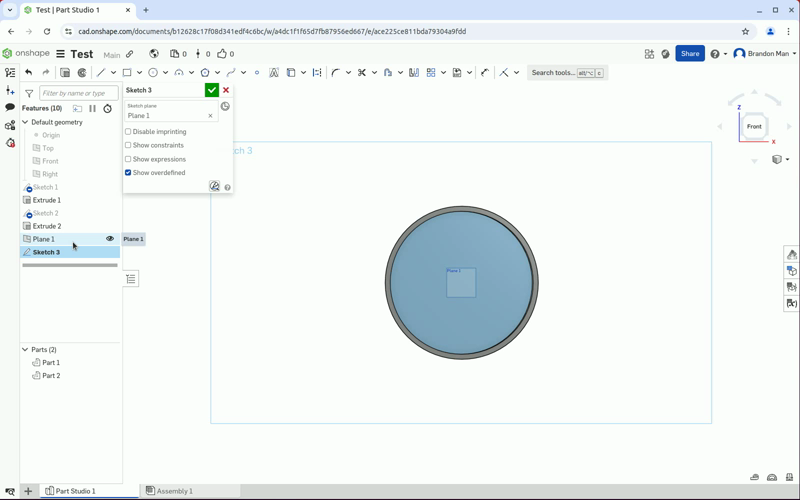
mouse_move(73, 352)
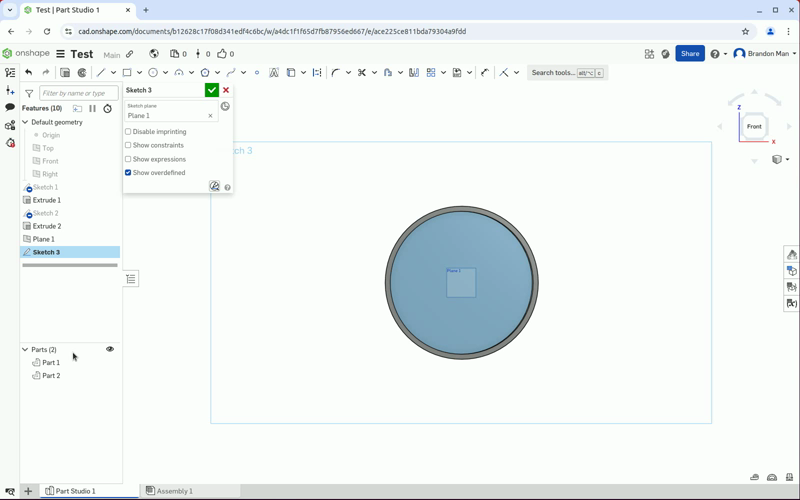
key(y)
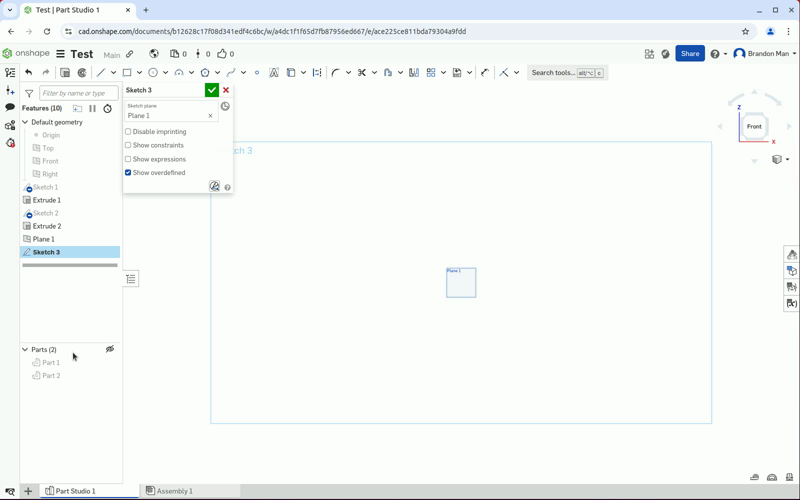
key(l)
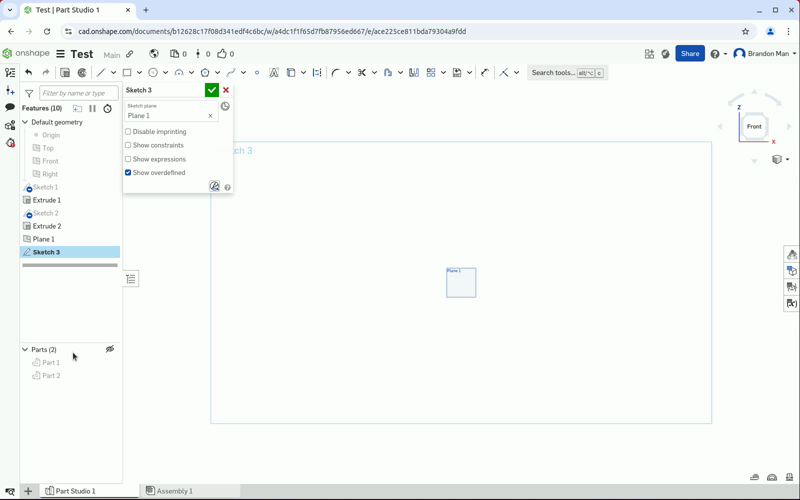
key_down(shift)
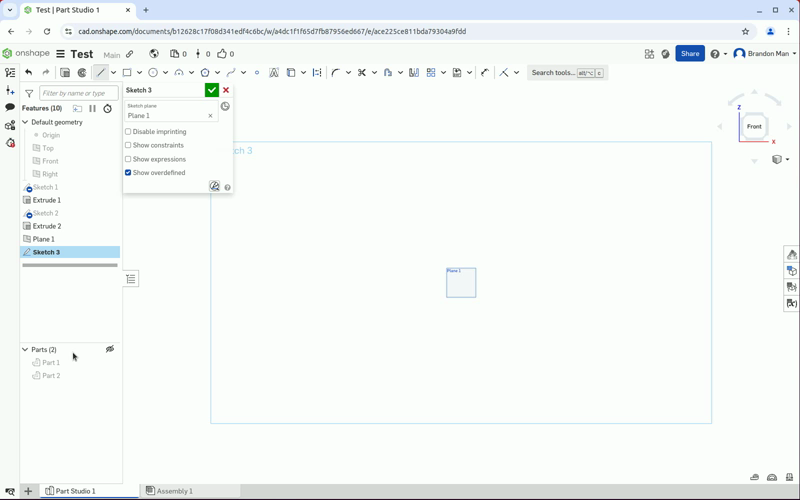
mouse_move(437, 288)
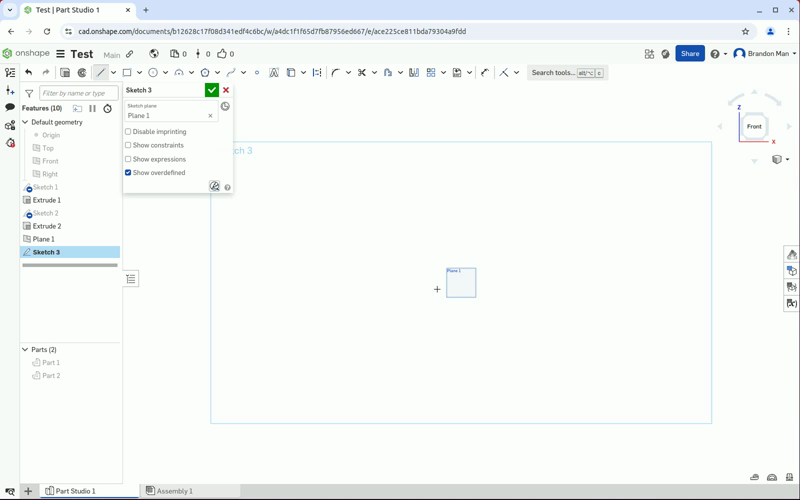
click(437, 288)
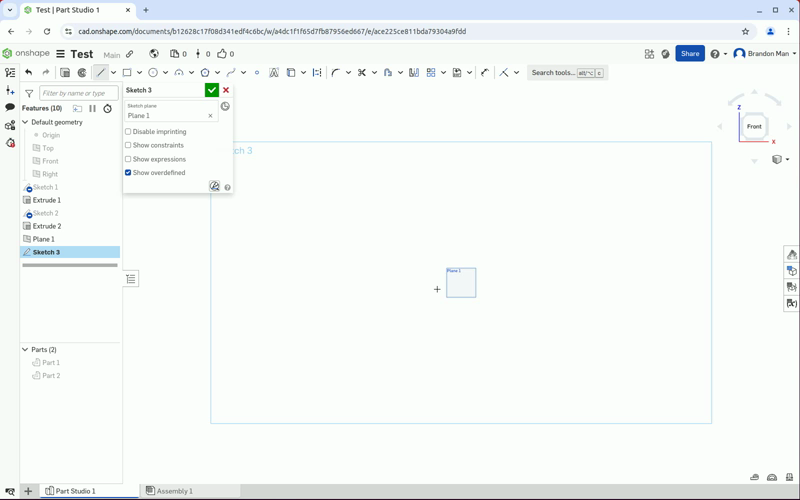
key_up(shift)
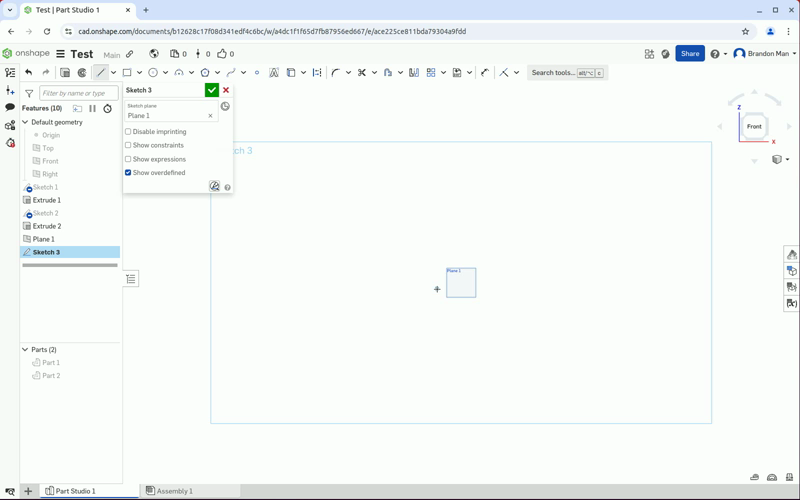
key_down(shift)
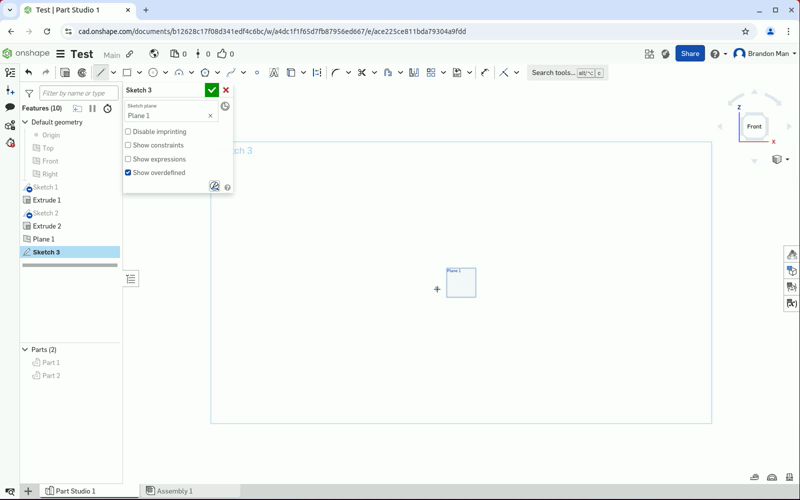
mouse_move(467, 288)
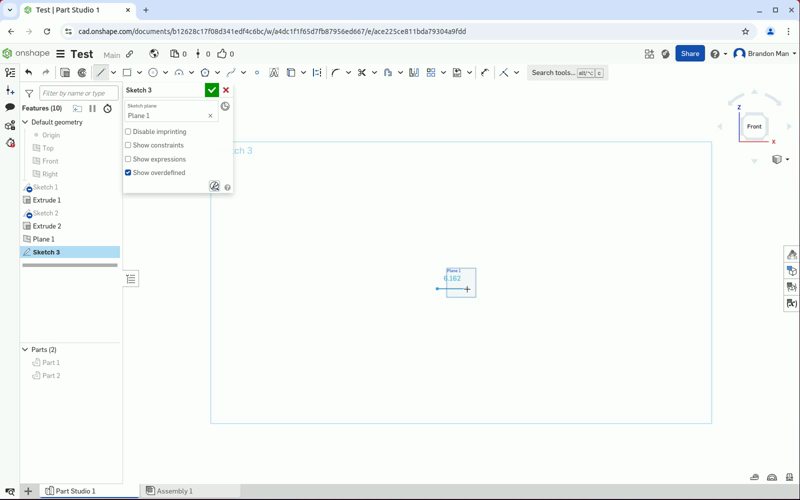
mouse_move(444, 299)
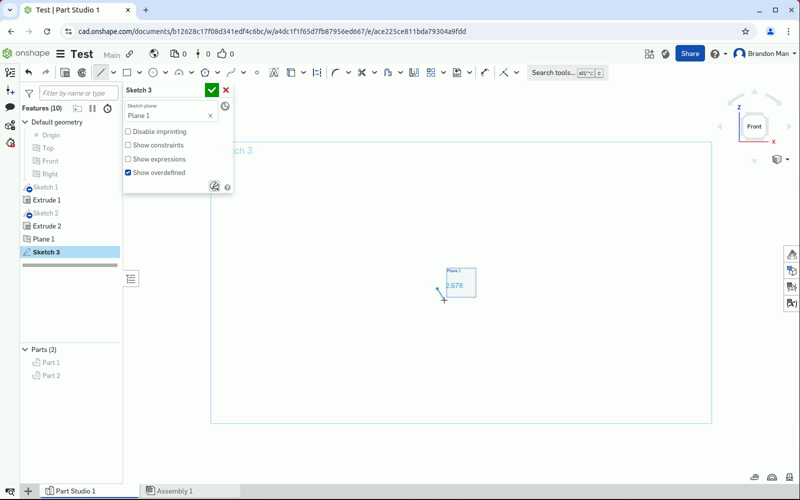
click(444, 299)
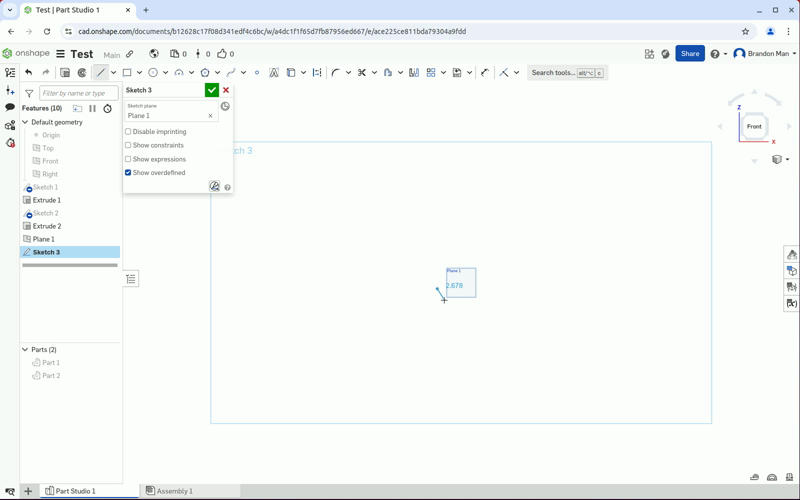
key_up(shift)
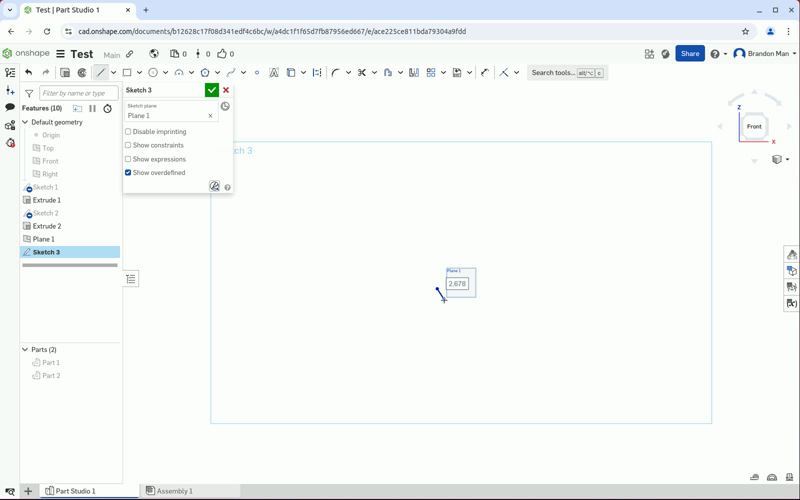
key_down(shift)
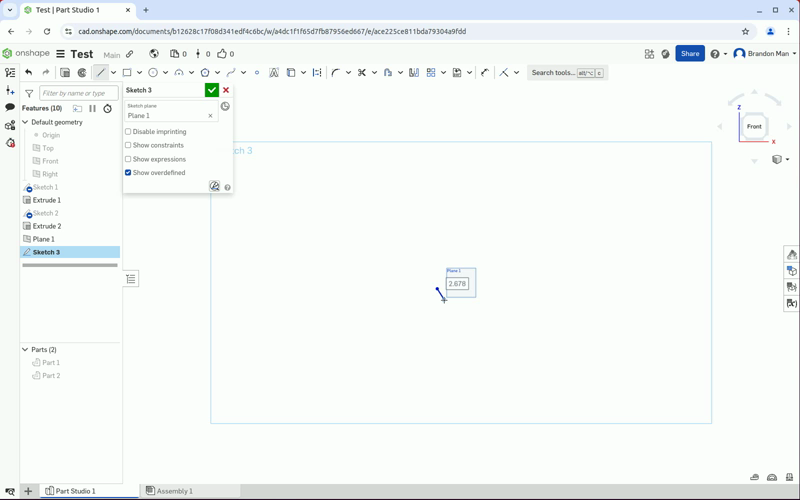
mouse_move(474, 299)
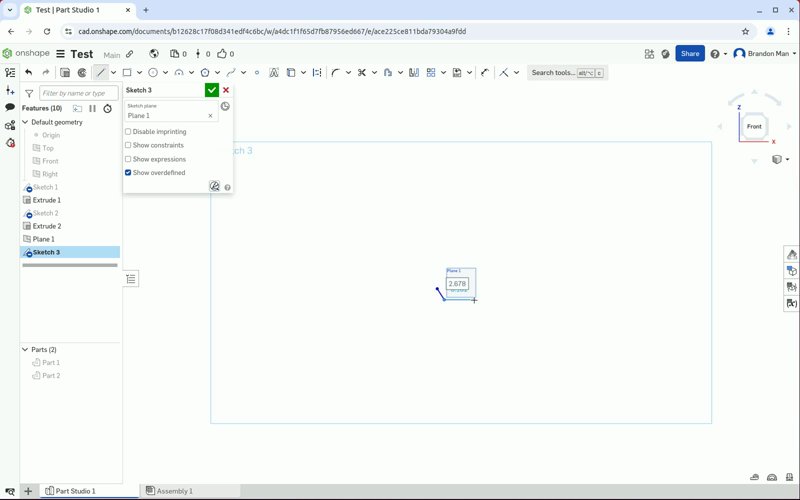
mouse_move(454, 306)
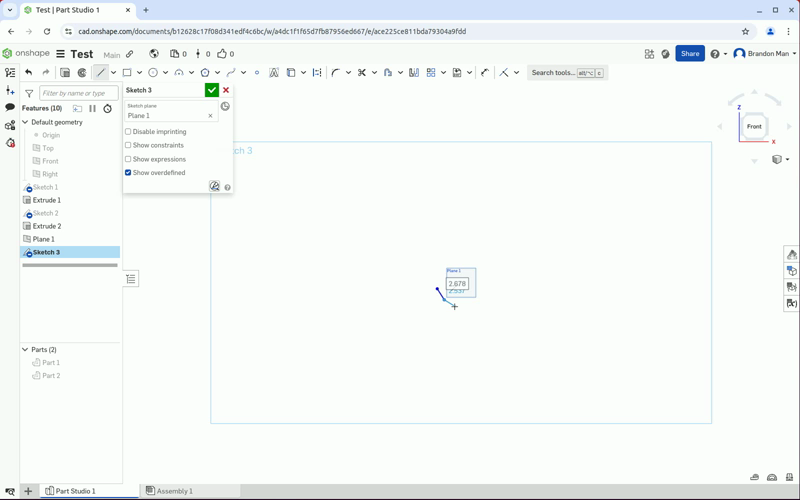
click(454, 306)
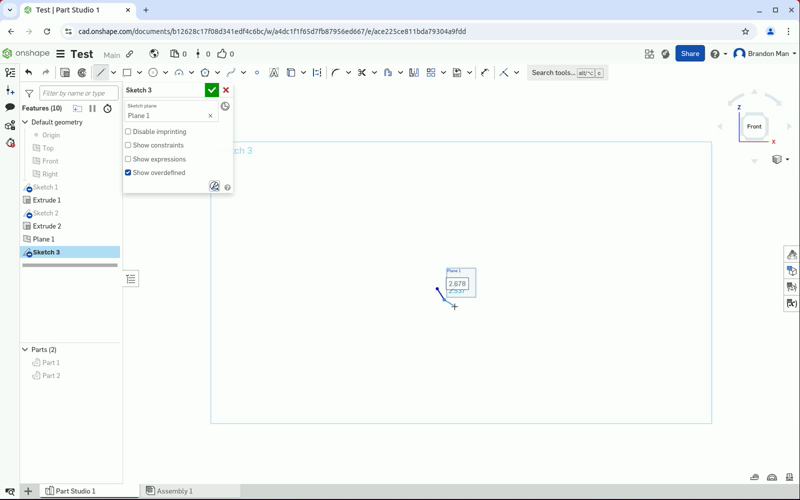
key_up(shift)
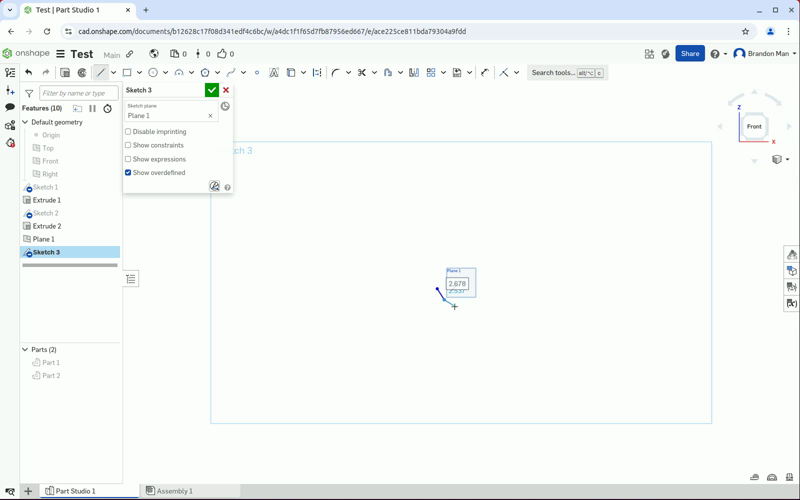
key_down(shift)
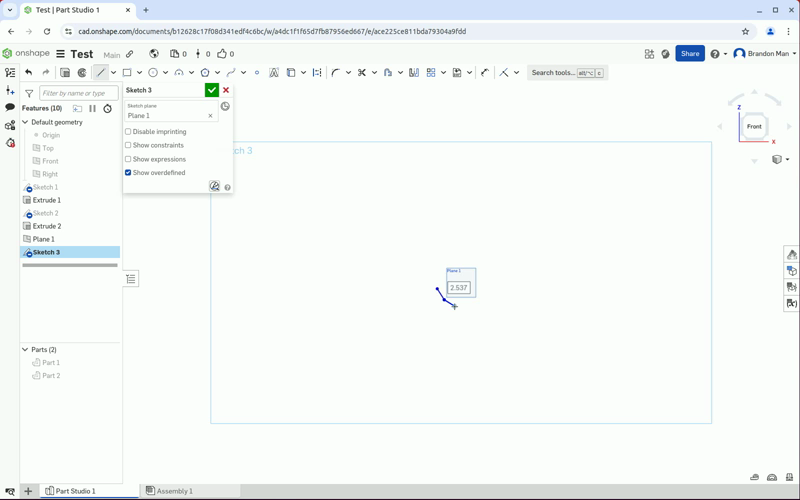
mouse_move(484, 306)
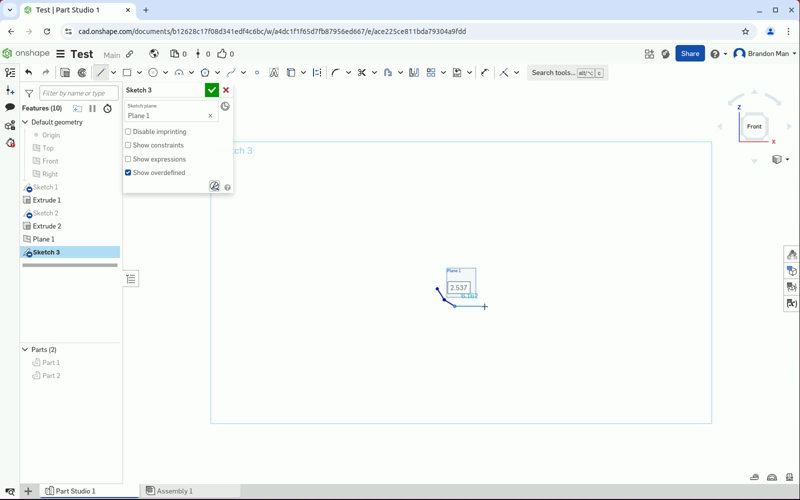
mouse_move(467, 306)
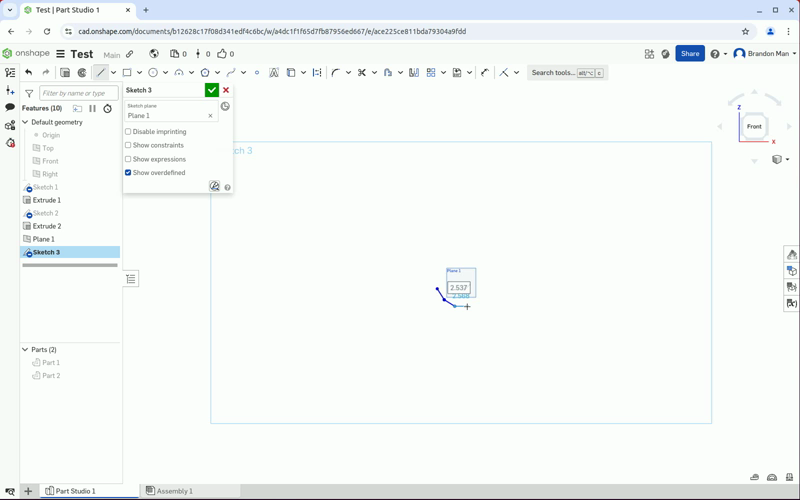
click(467, 306)
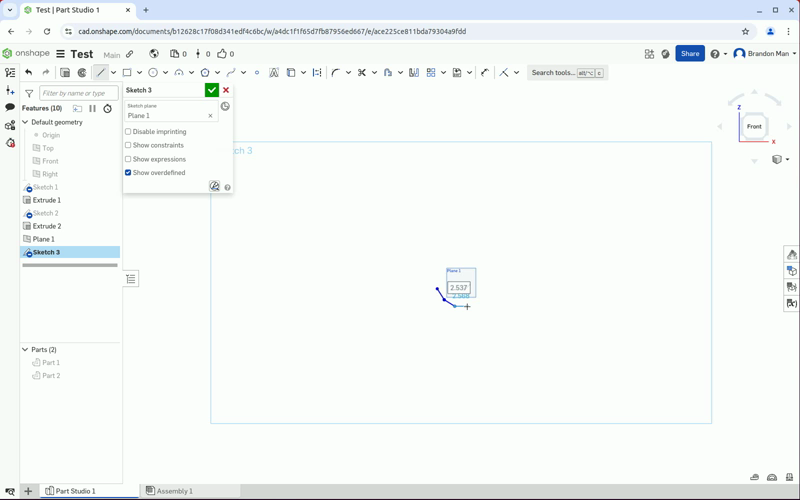
key_up(shift)
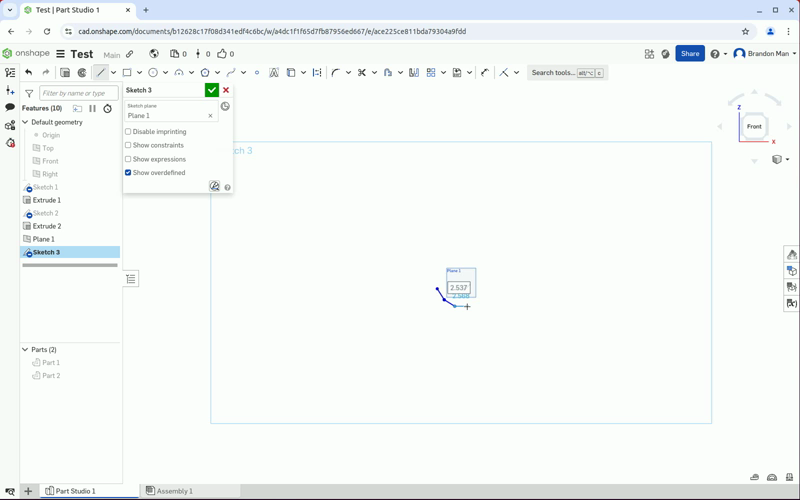
key_down(shift)
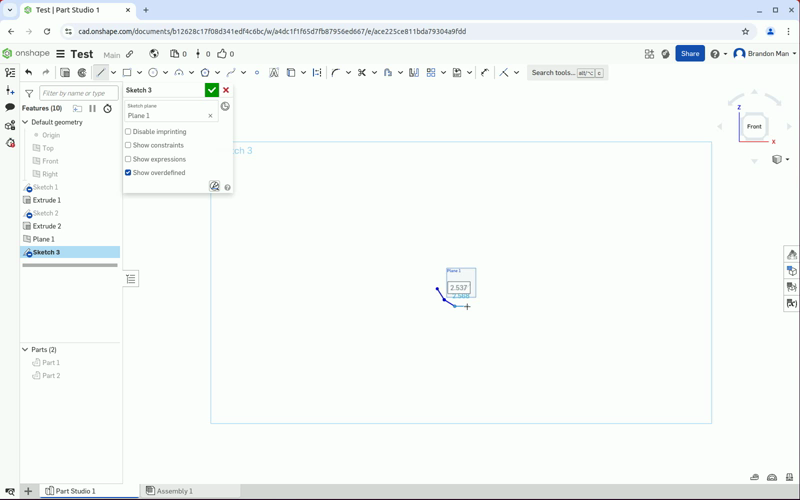
mouse_move(497, 306)
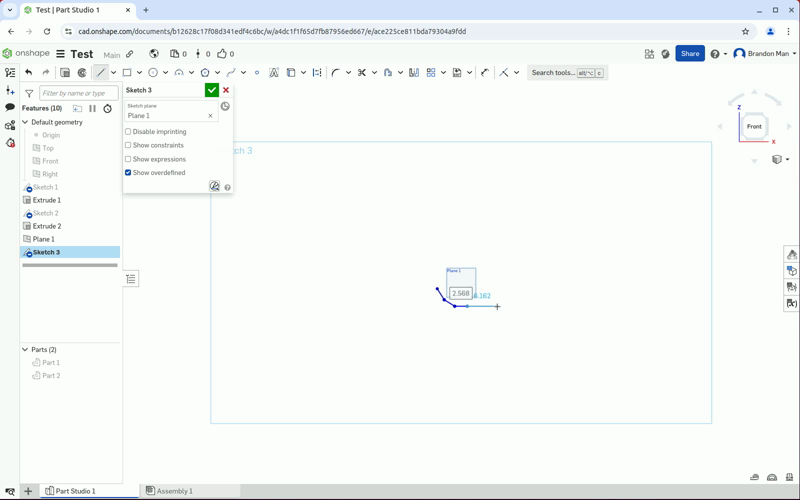
mouse_move(478, 299)
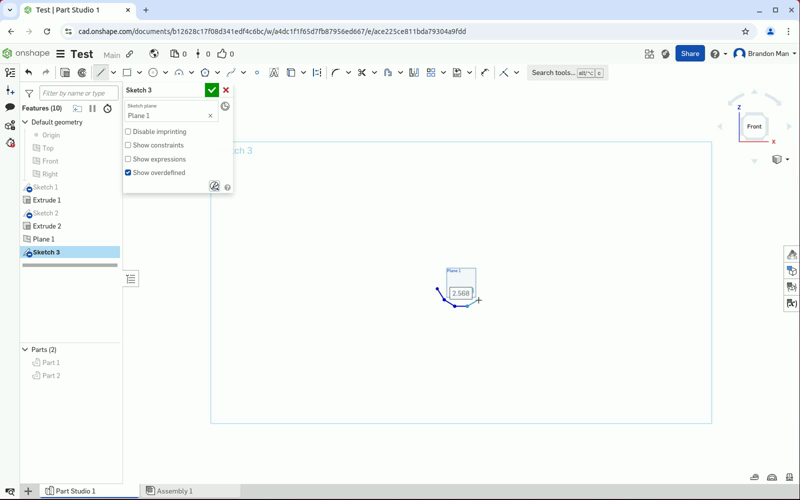
click(478, 299)
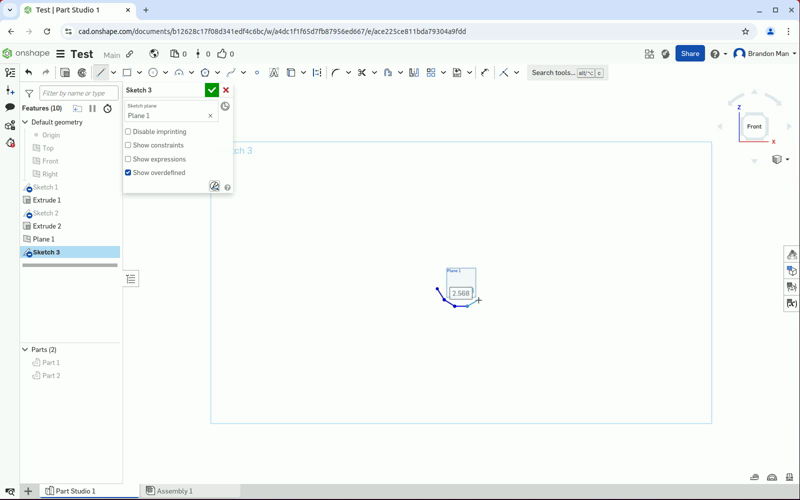
key_up(shift)
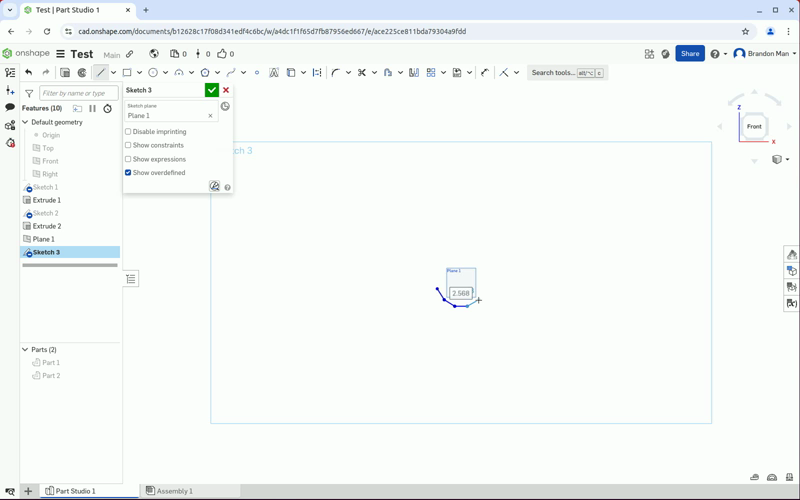
key_down(shift)
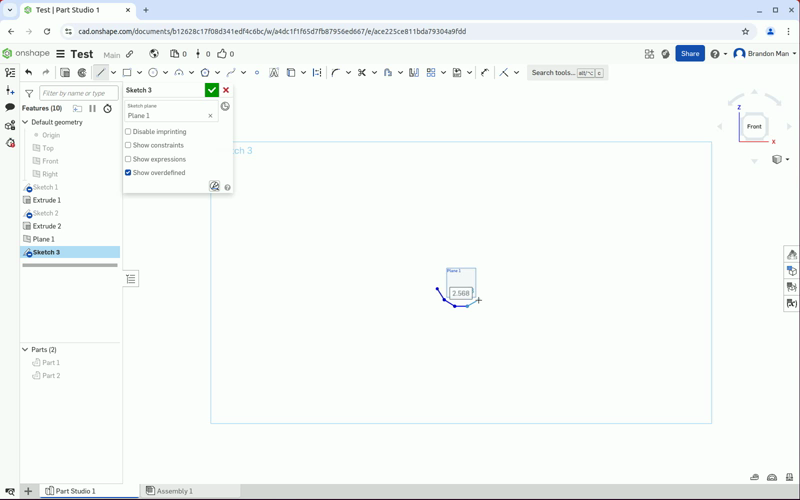
mouse_move(508, 299)
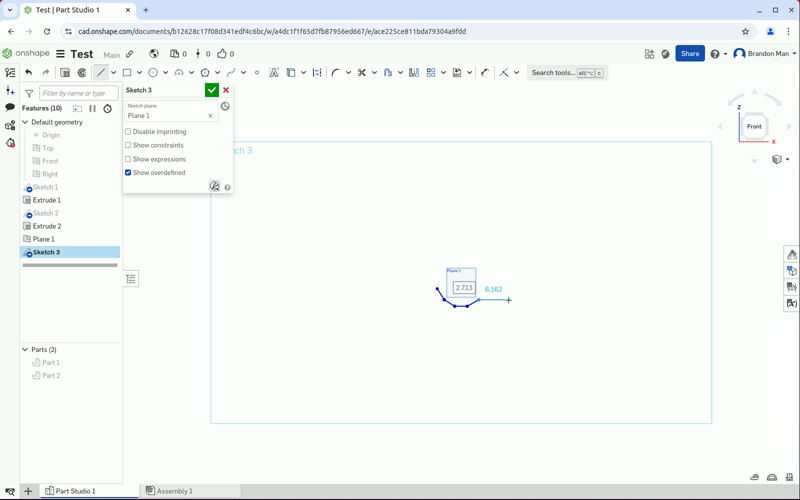
mouse_move(484, 288)
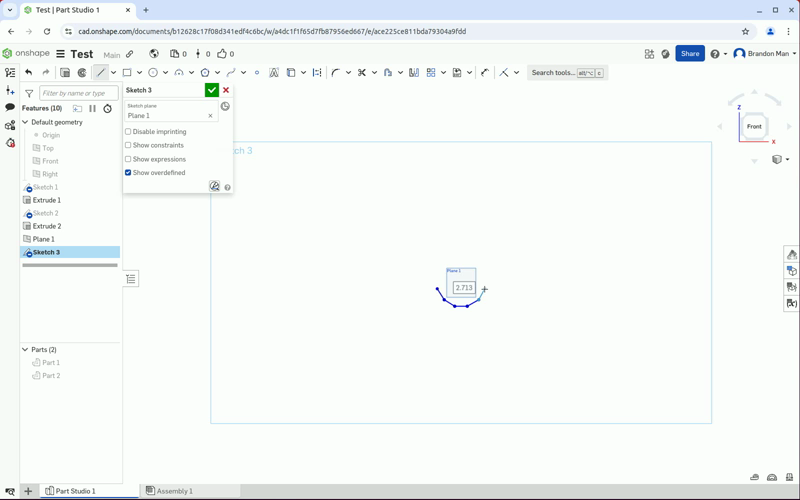
click(484, 288)
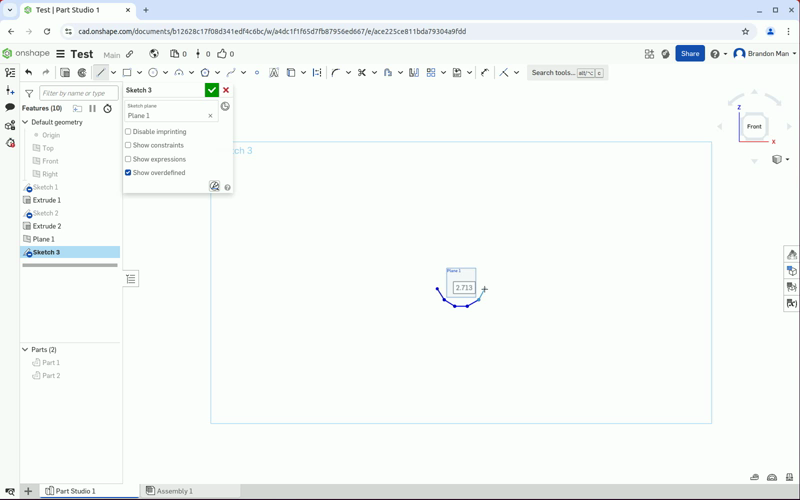
key_up(shift)
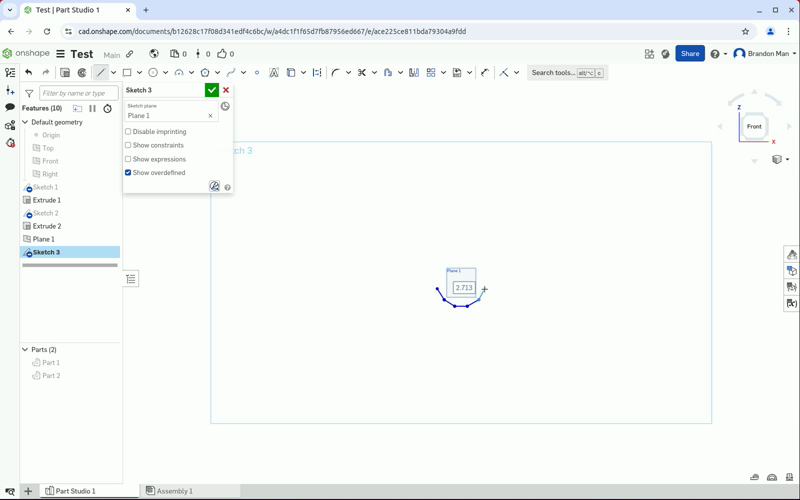
key_down(shift)
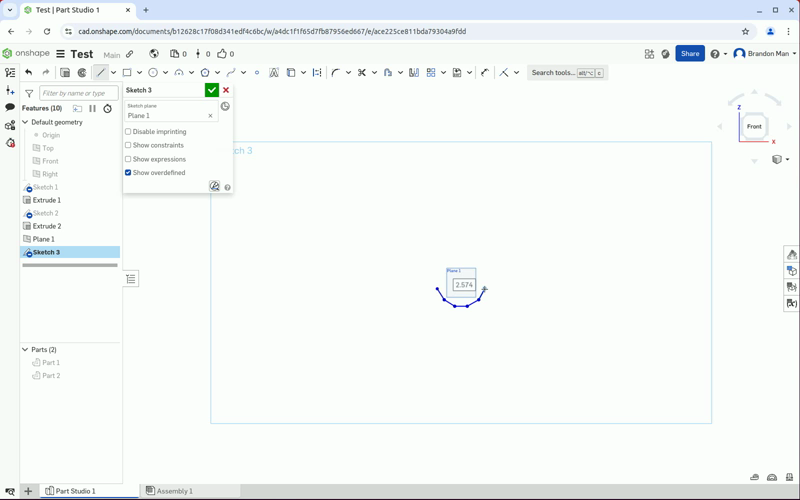
mouse_move(514, 288)
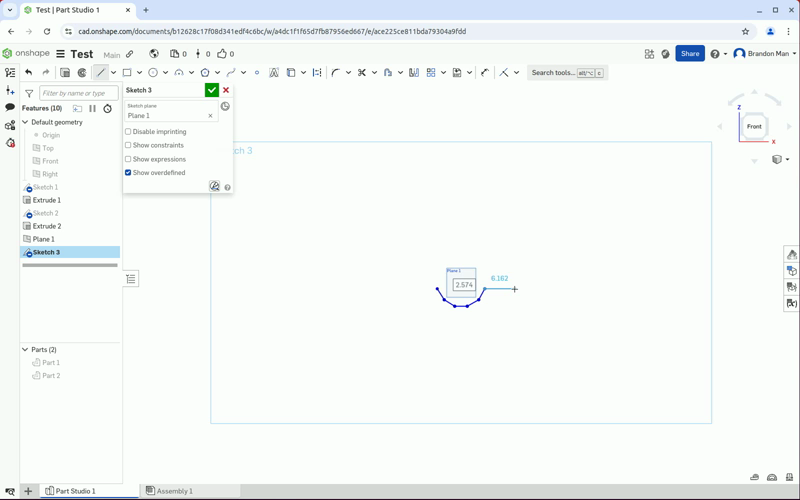
mouse_move(484, 276)
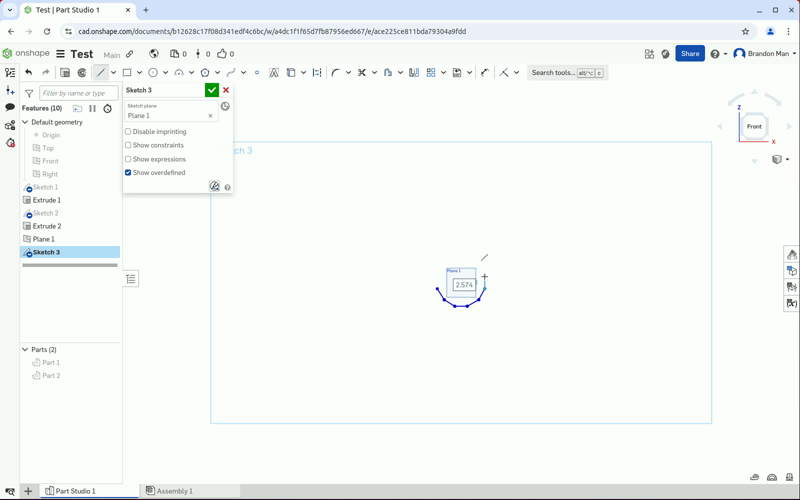
click(484, 276)
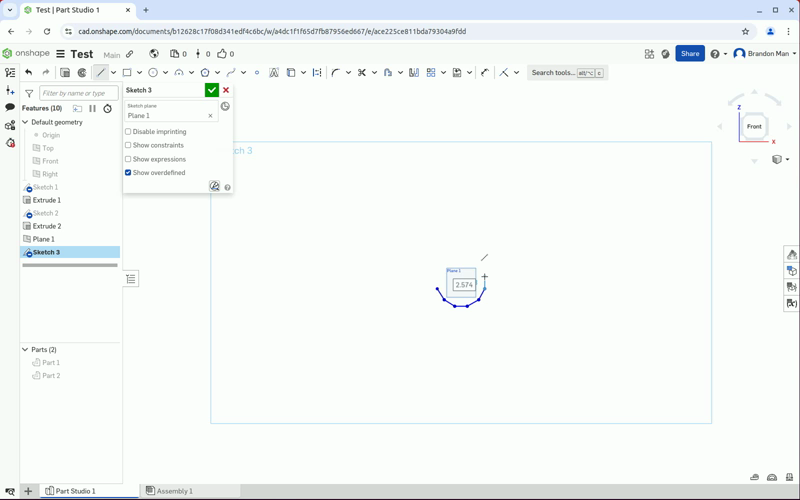
key_up(shift)
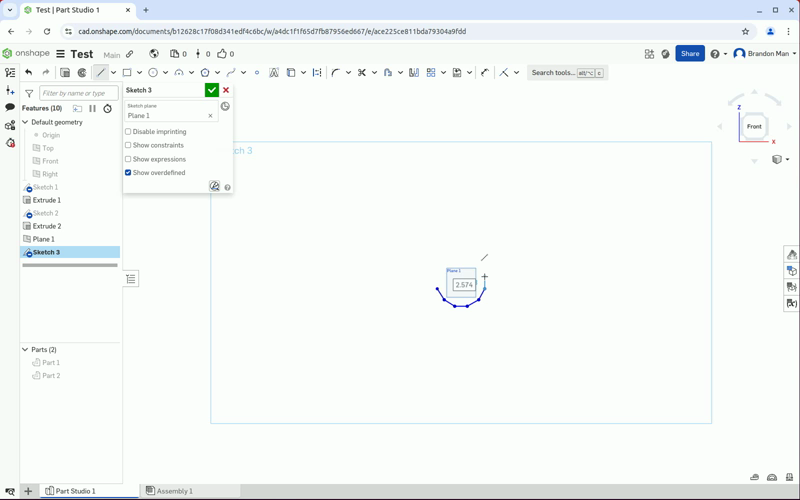
key_down(shift)
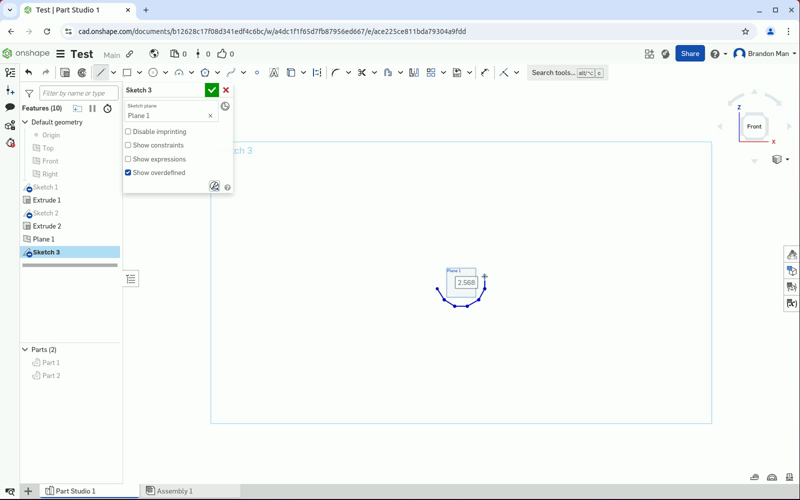
mouse_move(514, 276)
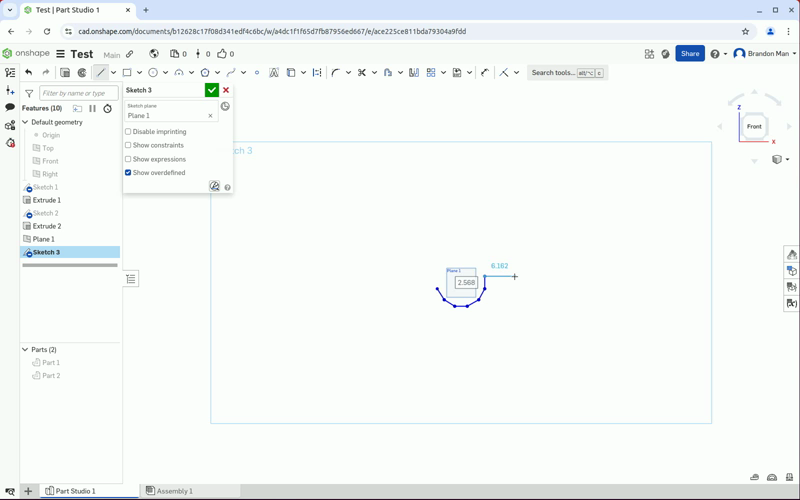
mouse_move(478, 265)
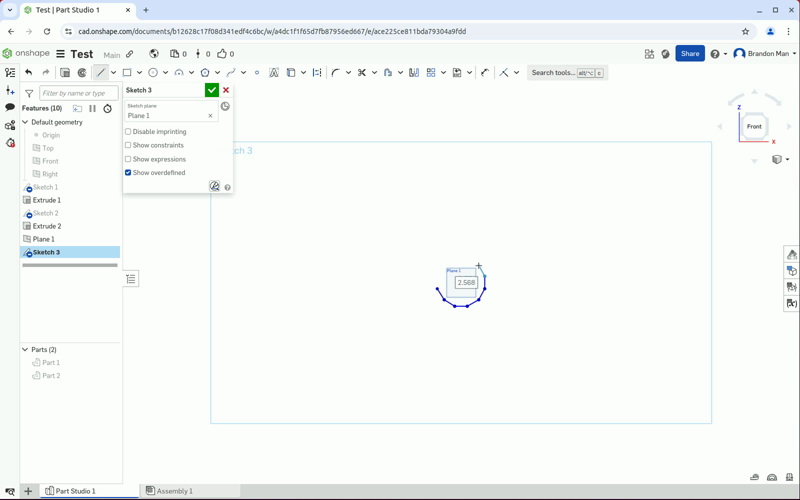
click(478, 265)
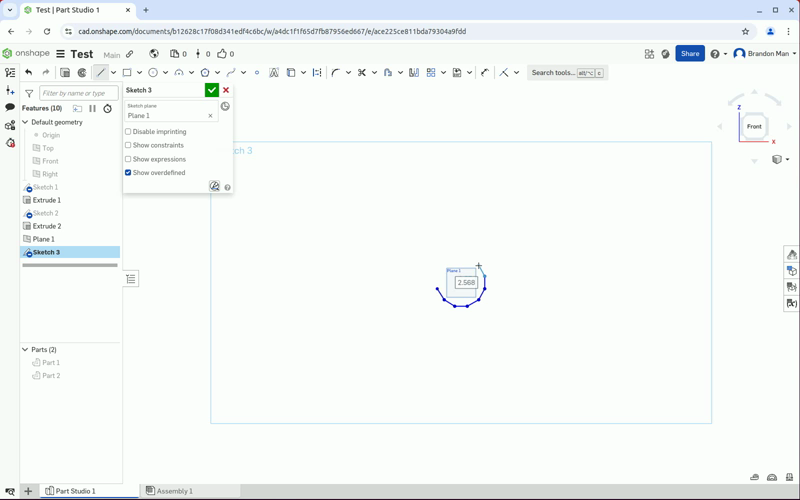
key_up(shift)
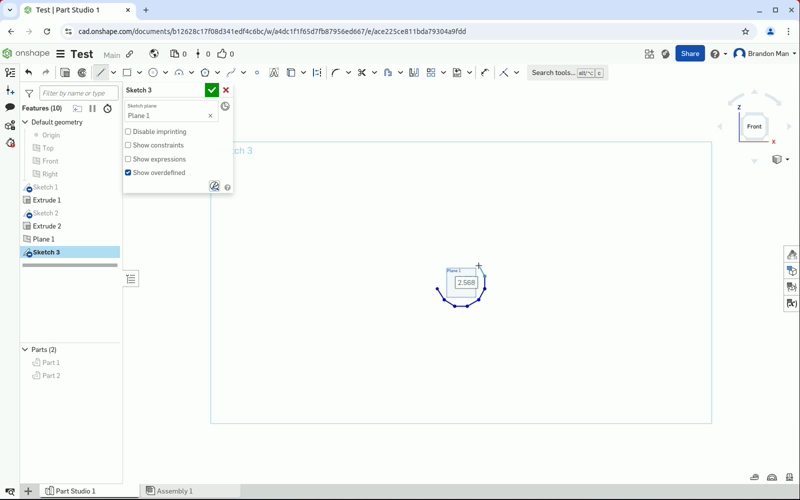
key_down(shift)
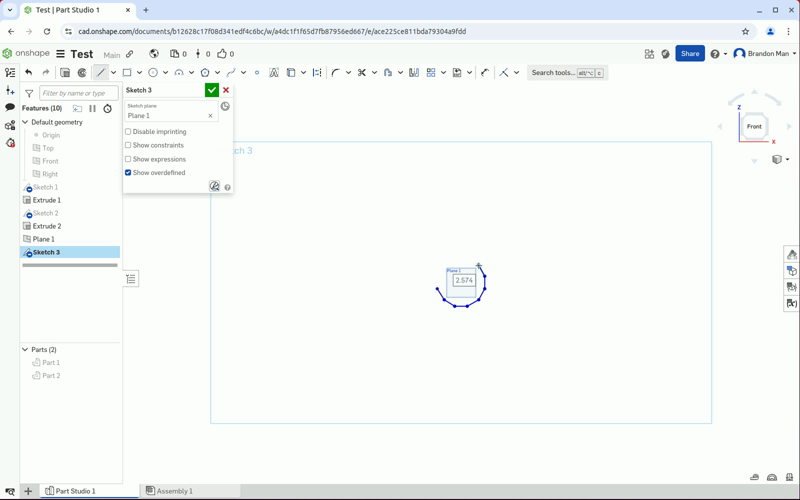
mouse_move(508, 265)
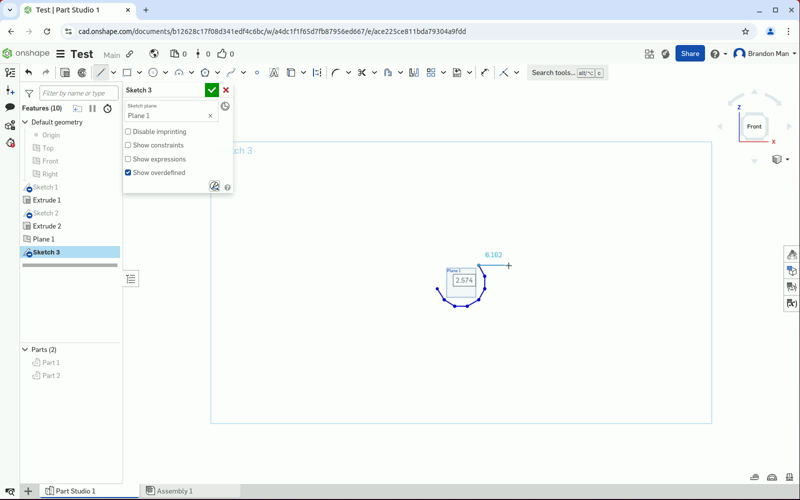
mouse_move(467, 258)
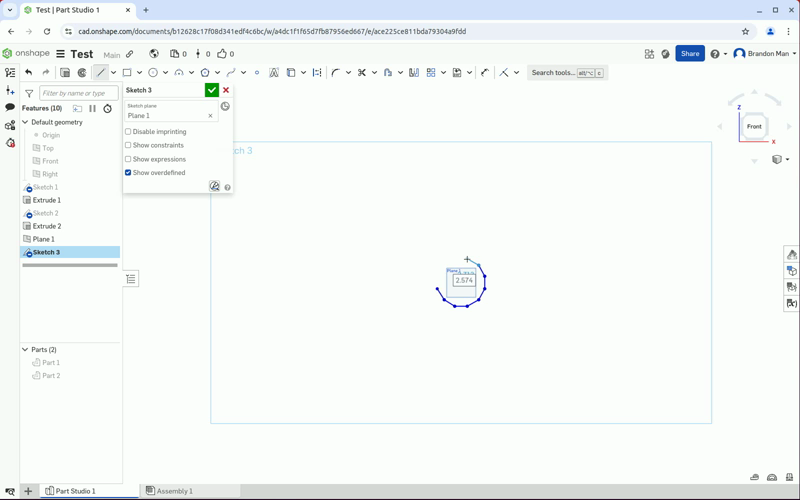
click(467, 258)
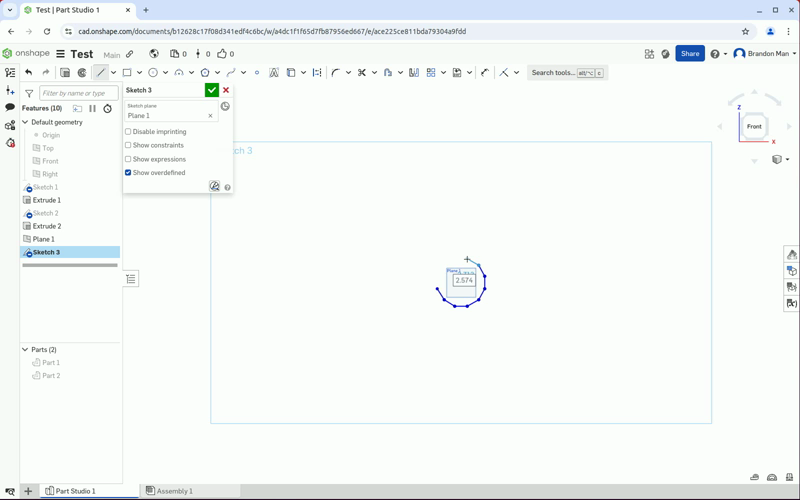
key_up(shift)
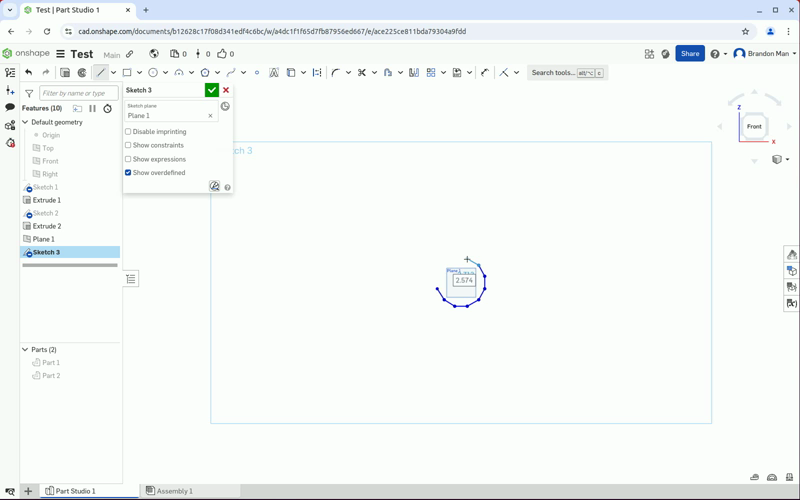
key_down(shift)
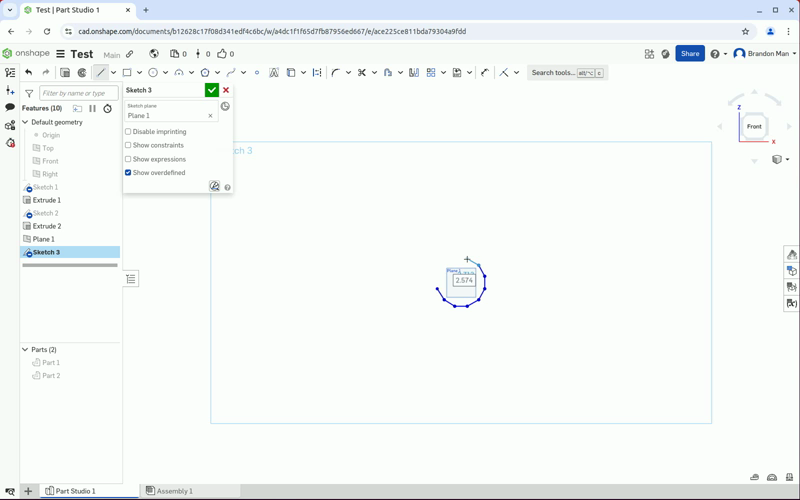
mouse_move(497, 258)
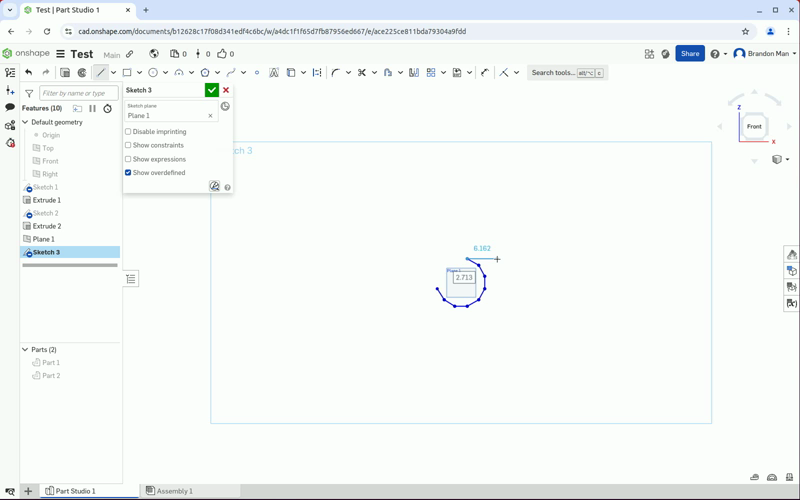
mouse_move(454, 258)
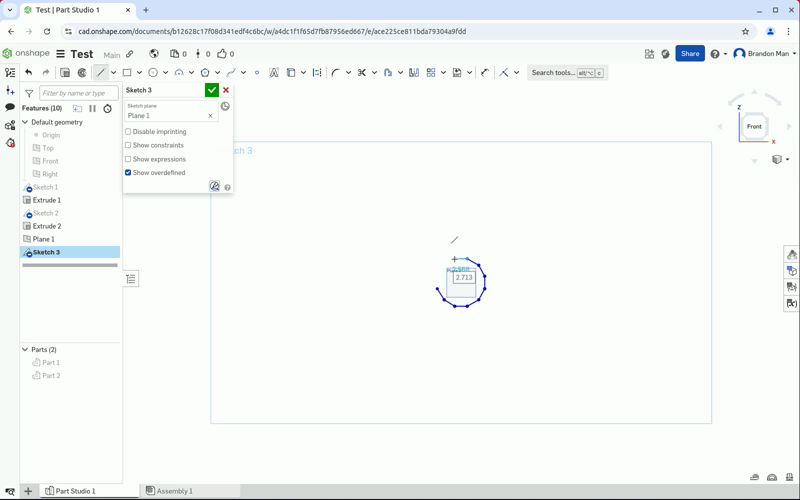
click(454, 258)
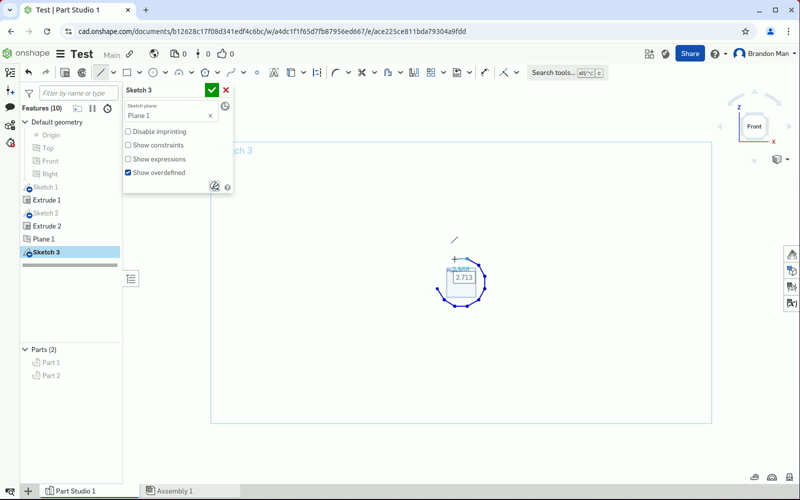
key_up(shift)
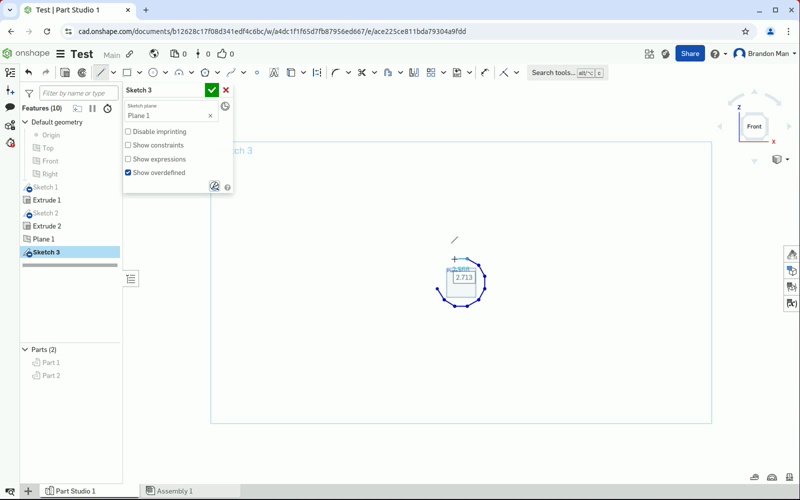
key_down(shift)
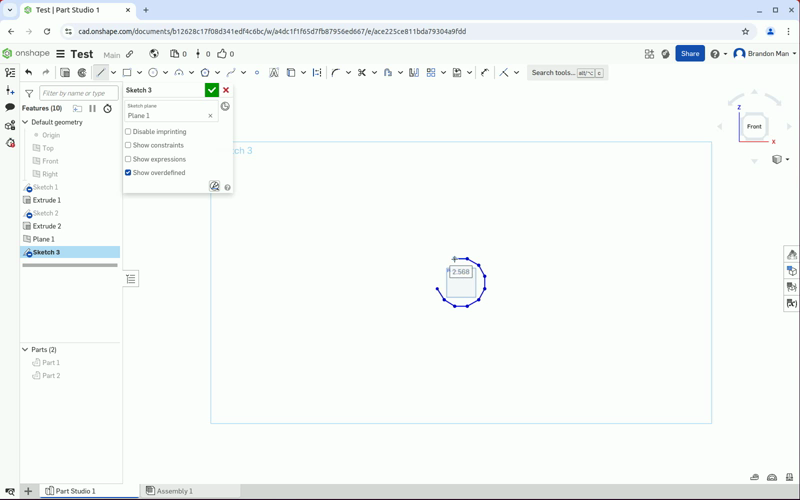
mouse_move(484, 258)
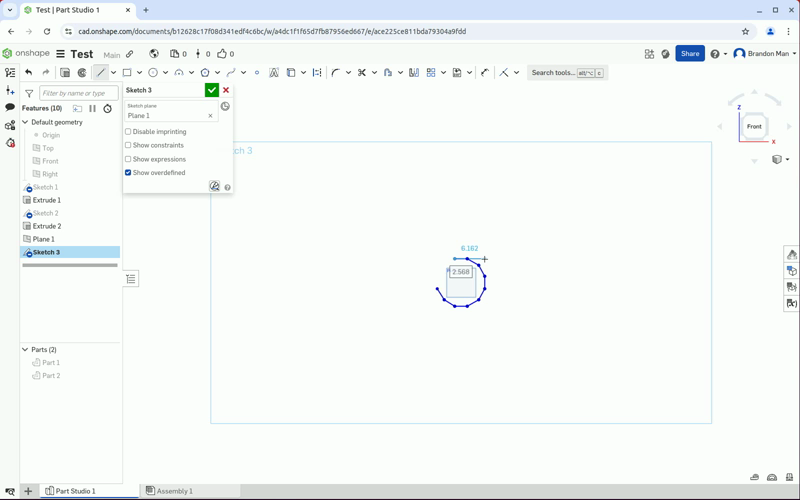
mouse_move(444, 265)
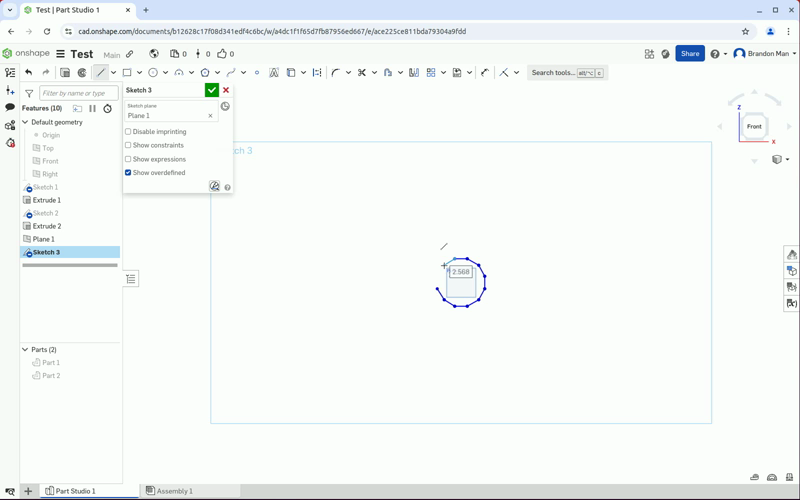
click(444, 265)
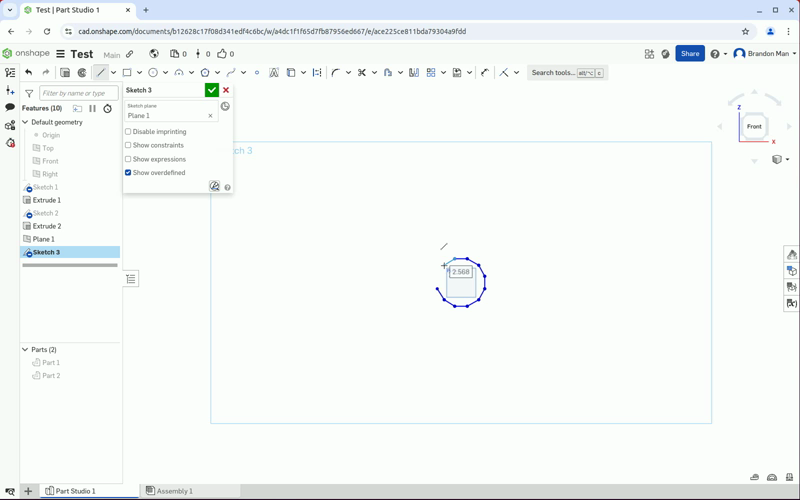
key_up(shift)
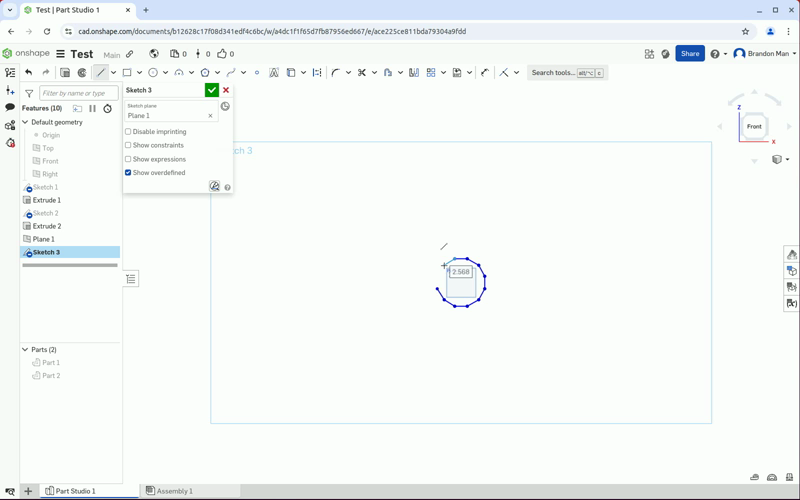
key_down(shift)
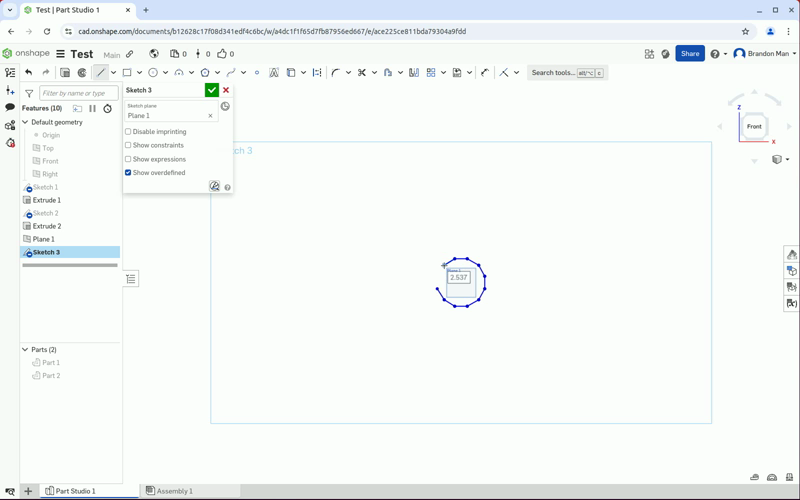
mouse_move(474, 265)
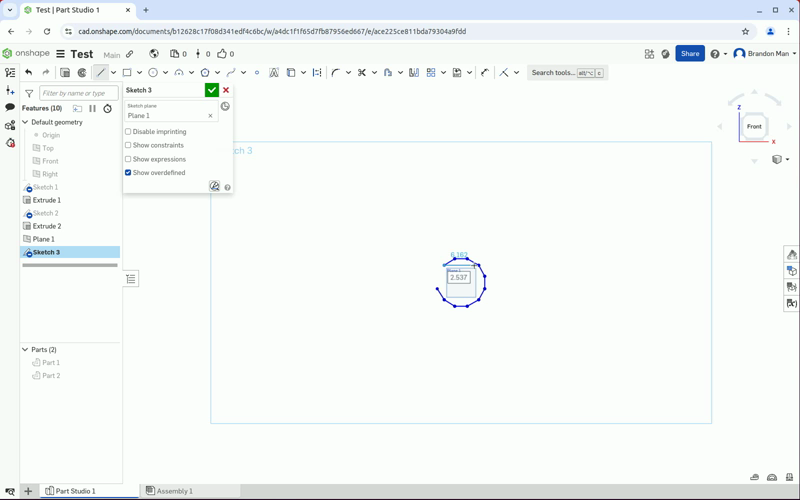
mouse_move(437, 276)
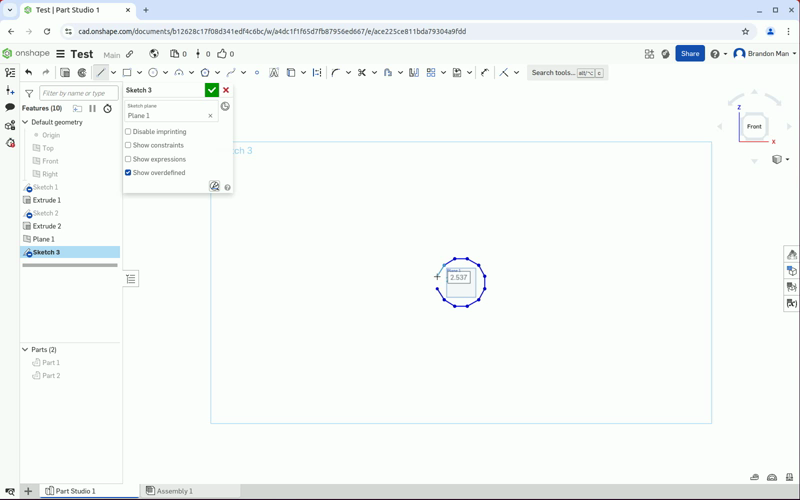
click(437, 276)
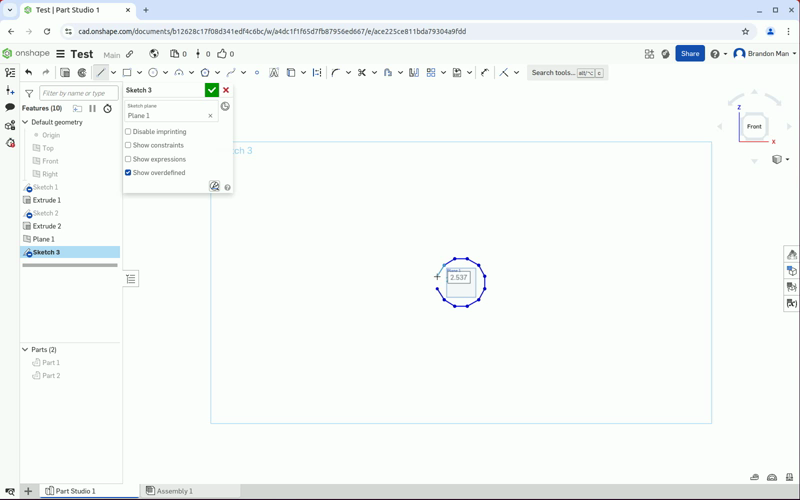
key_up(shift)
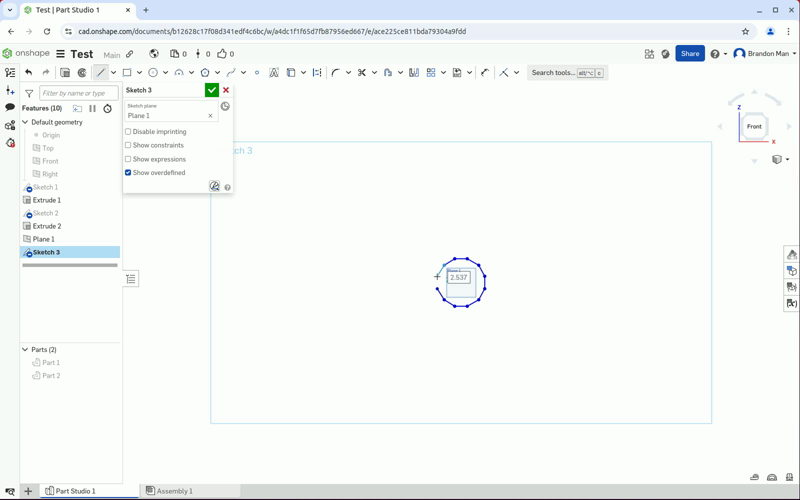
mouse_move(467, 276)
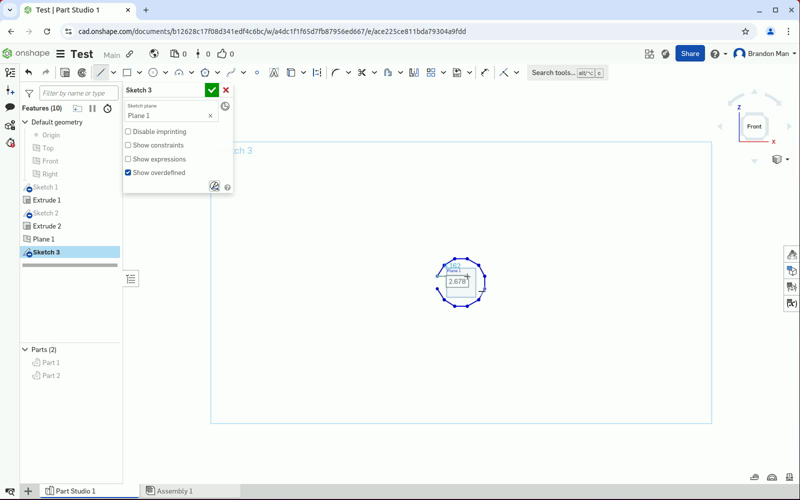
key_down(shift)
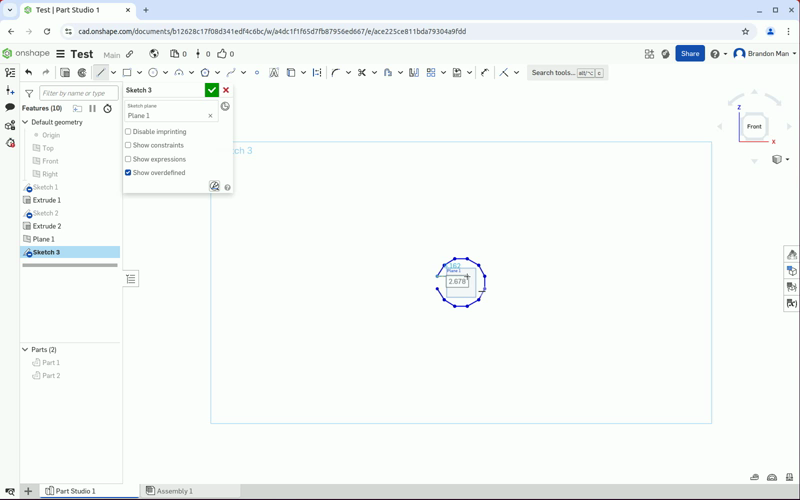
mouse_move(437, 288)
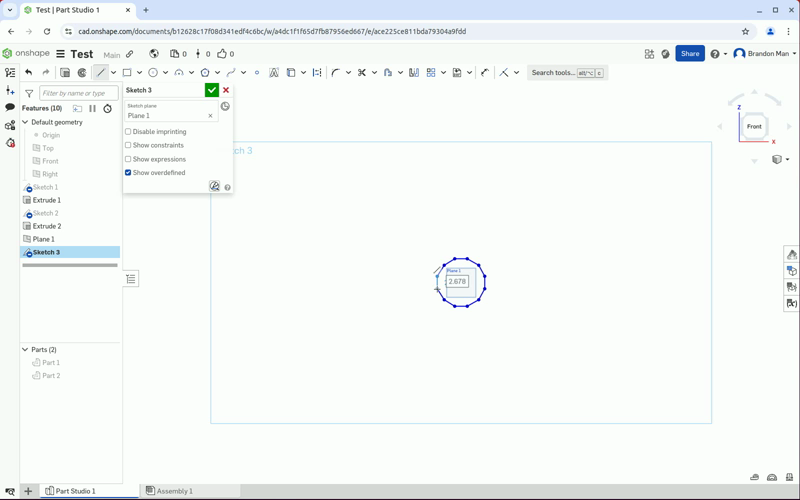
key_up(shift)
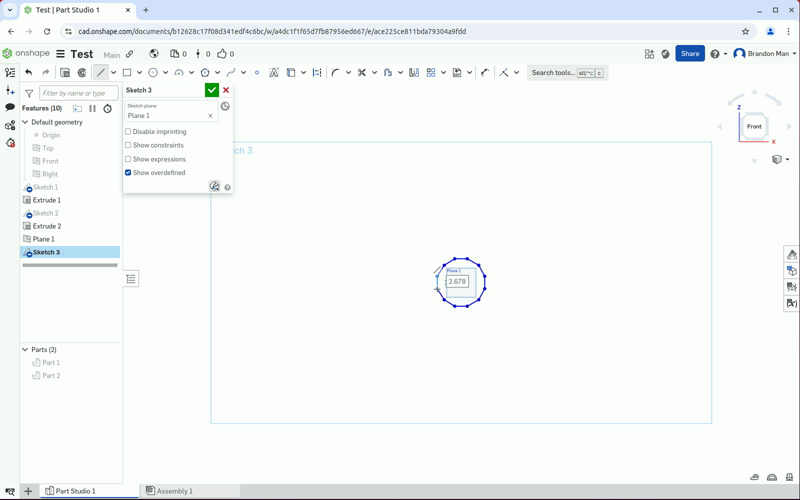
click(437, 288)
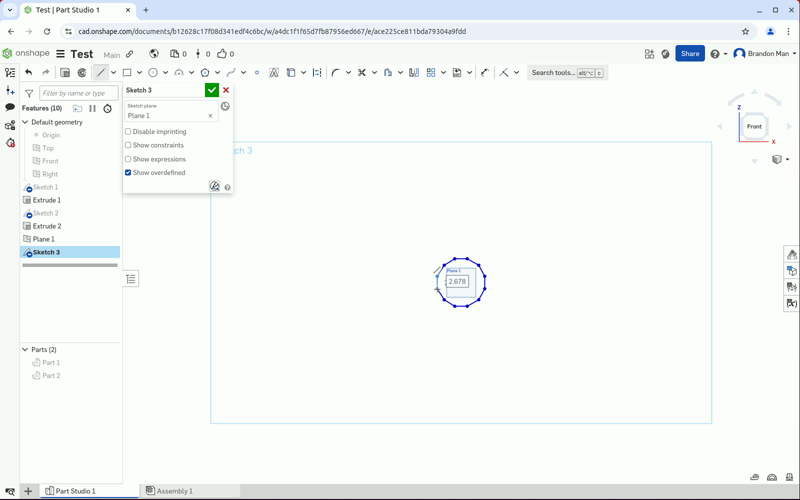
key(esc)
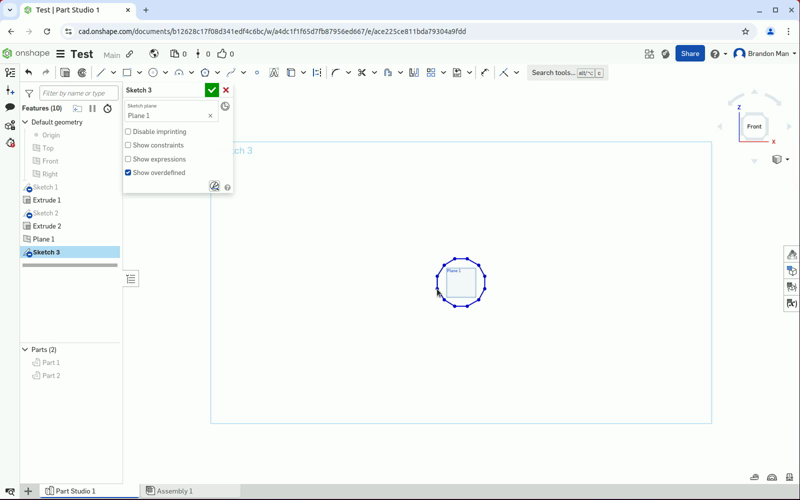
mouse_move(474, 288)
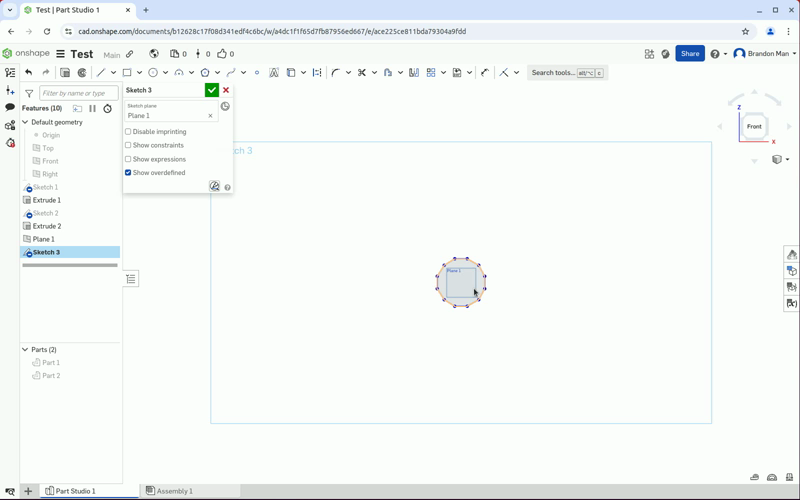
click(474, 288)
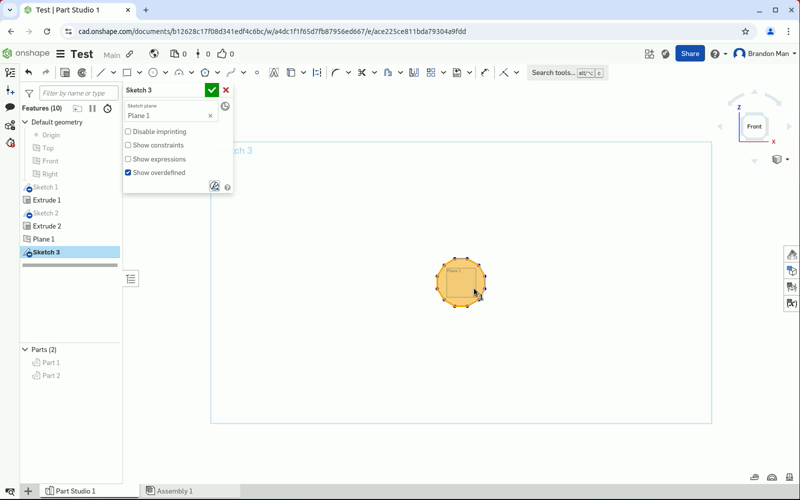
mouse_move(73, 352)
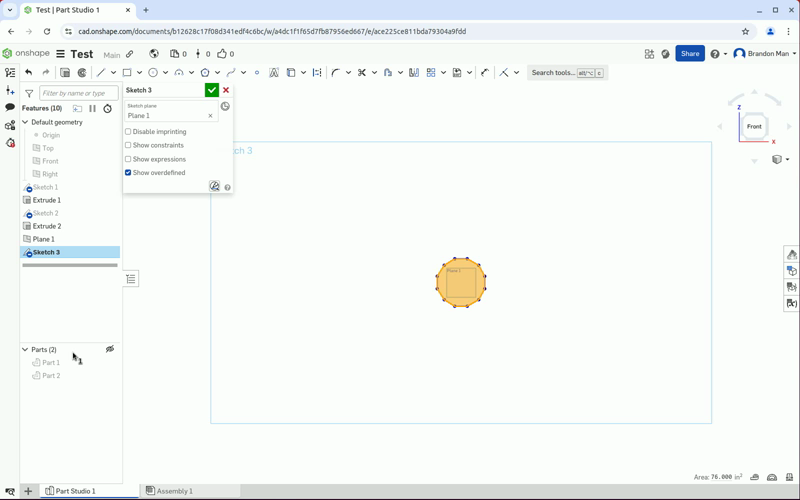
key(shift+y)
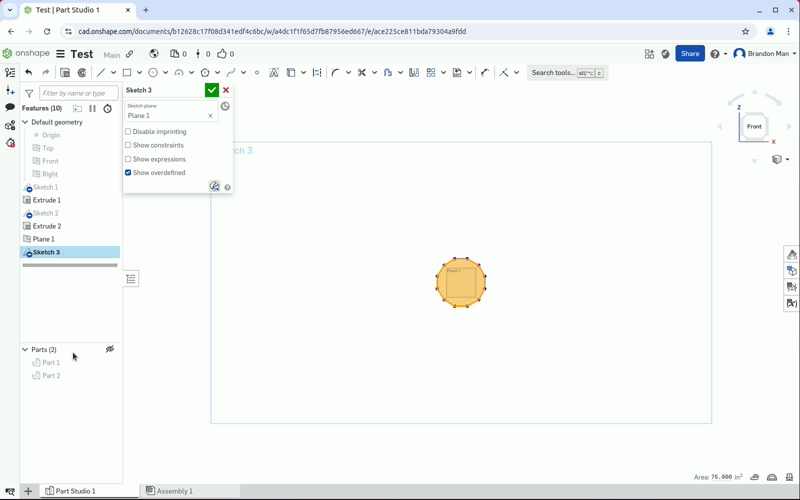
key(shift+e)
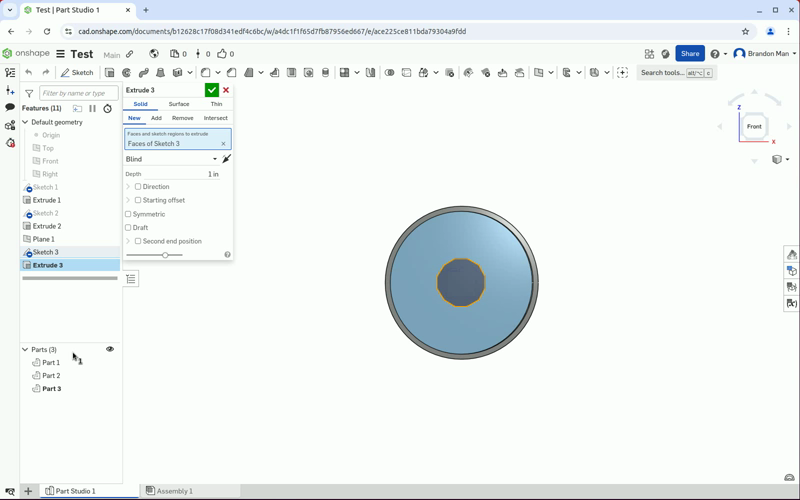
mouse_move(143, 106)
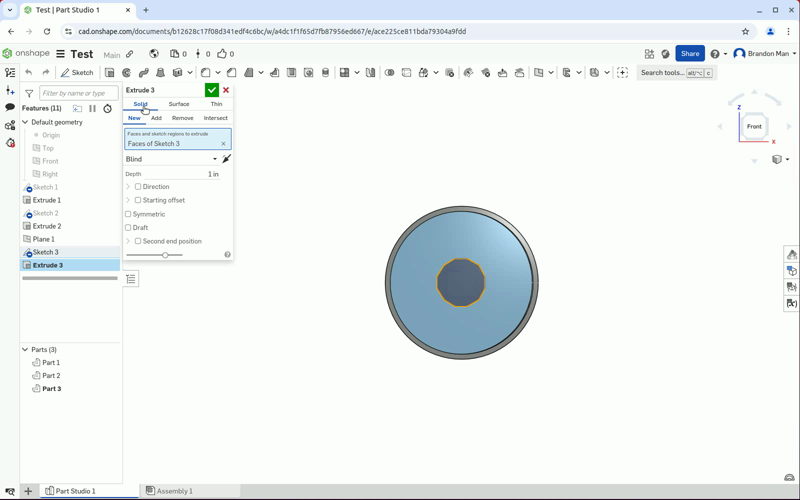
click(143, 106)
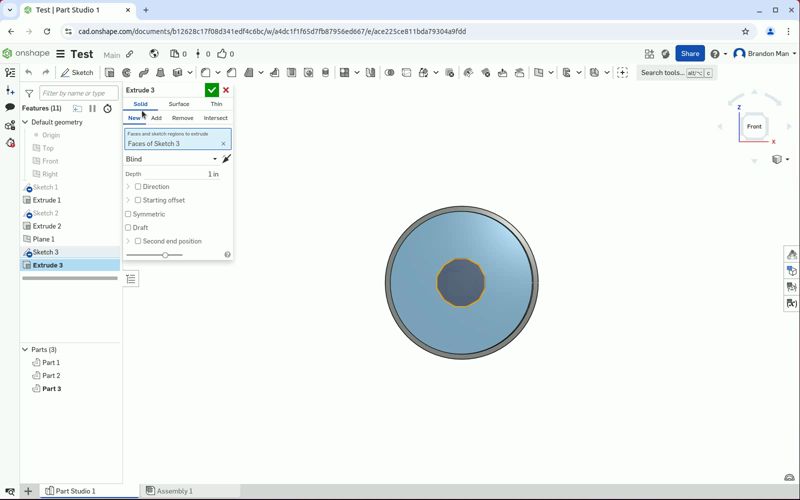
mouse_move(137, 120)
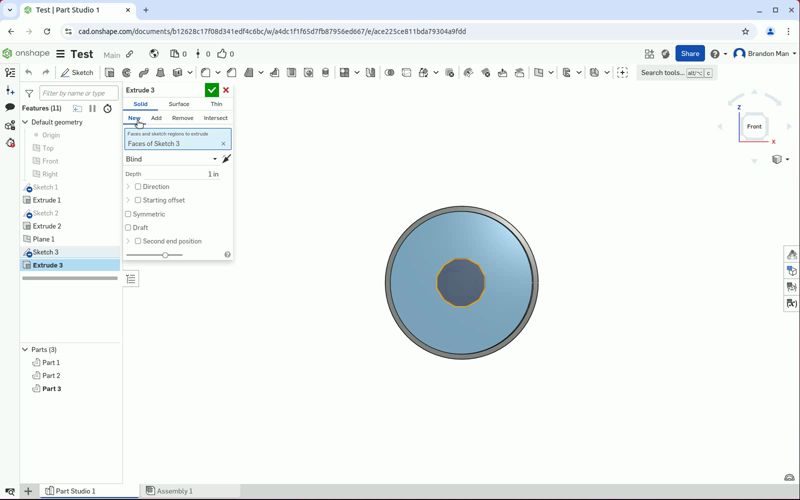
click(137, 120)
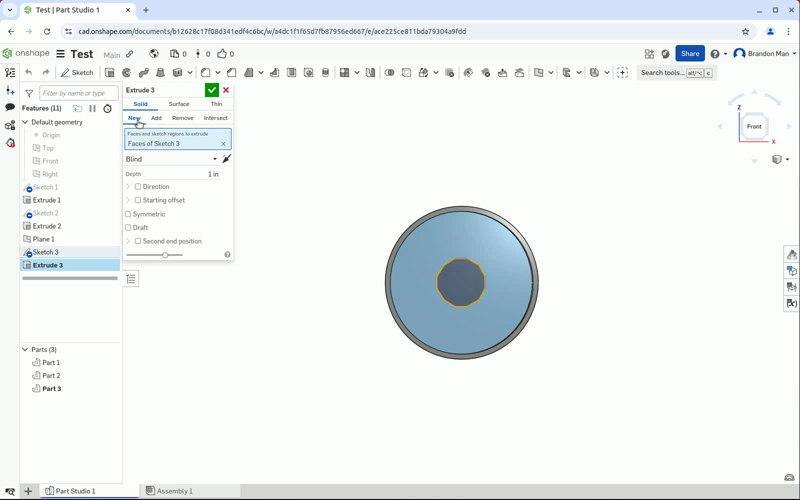
key(tab, 4)
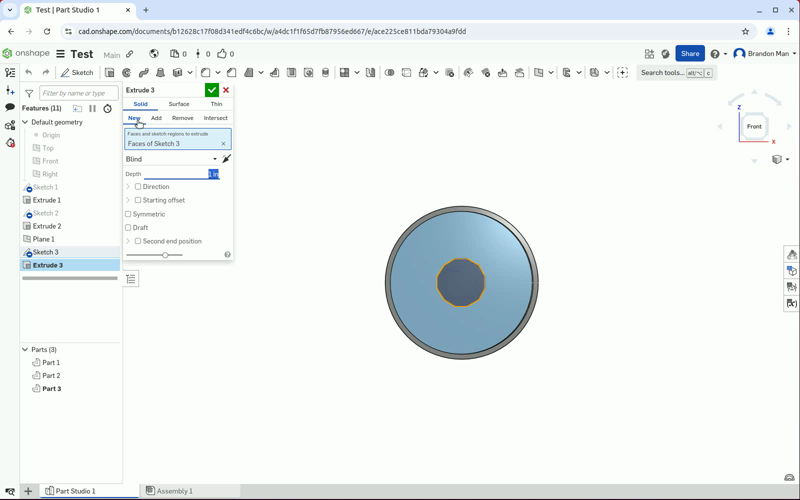
text(6.018)
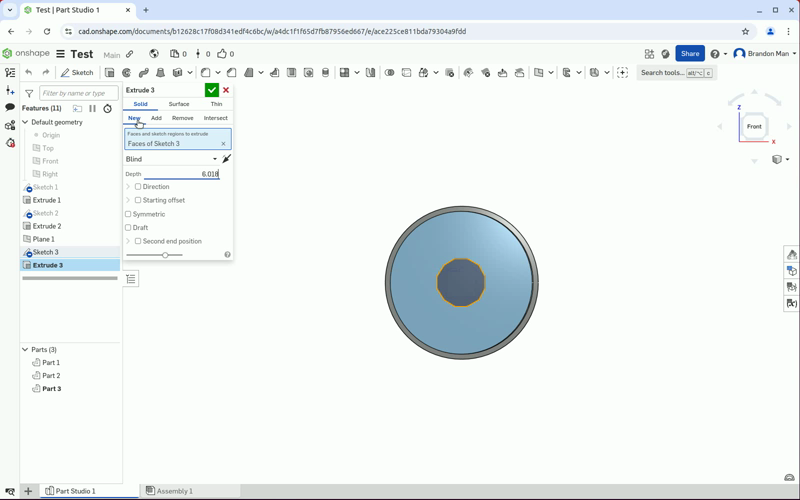
key(enter)
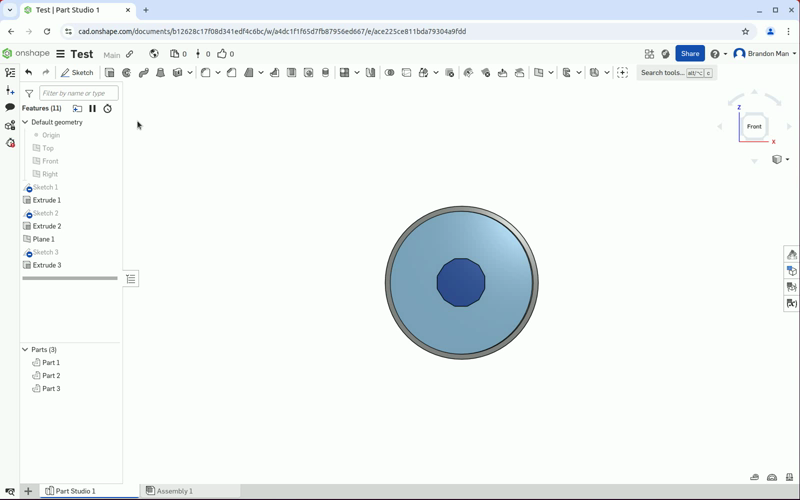
key(shift+h)
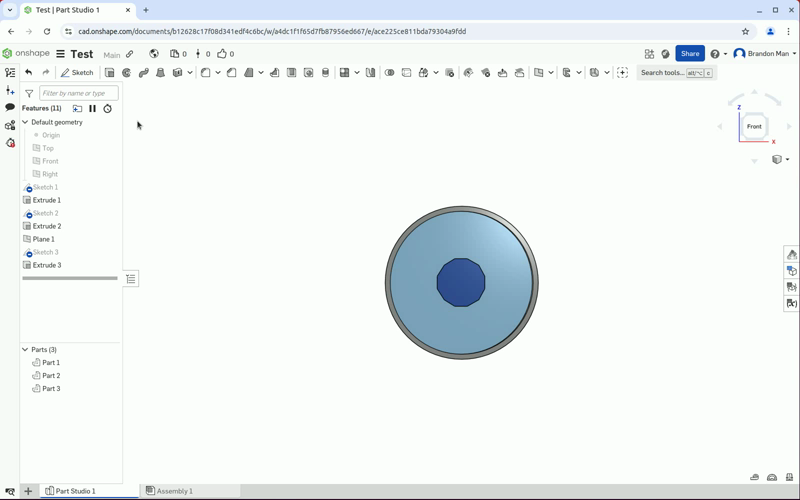
key(shift+h)
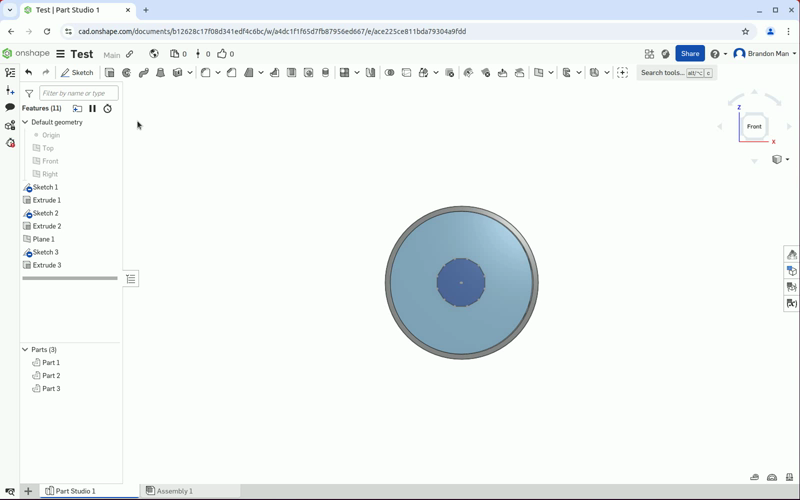
key(shift+7)
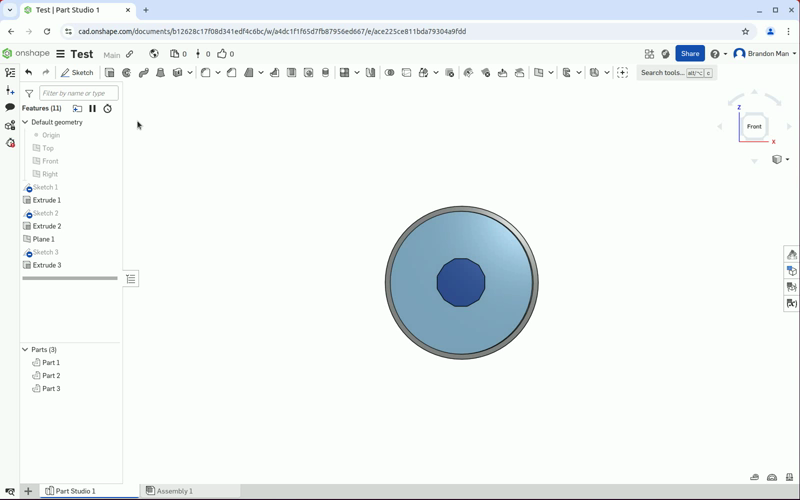
key(left, 2)
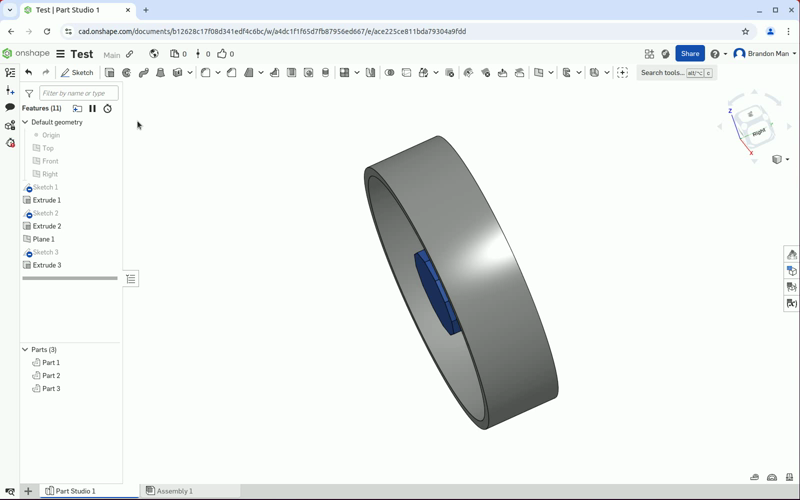
key(down, 2)
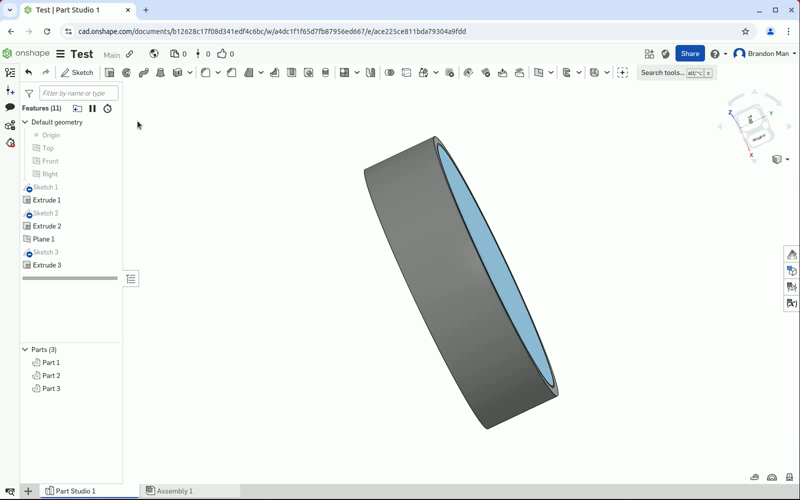
key(up, 2)
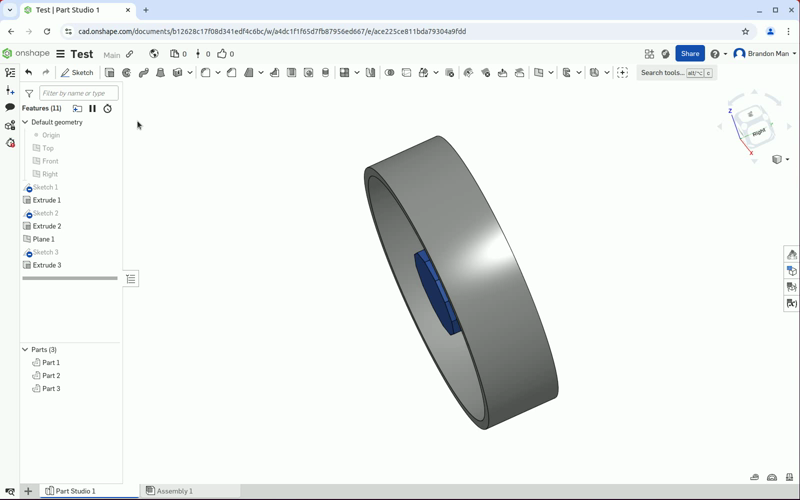
key(right, 2)
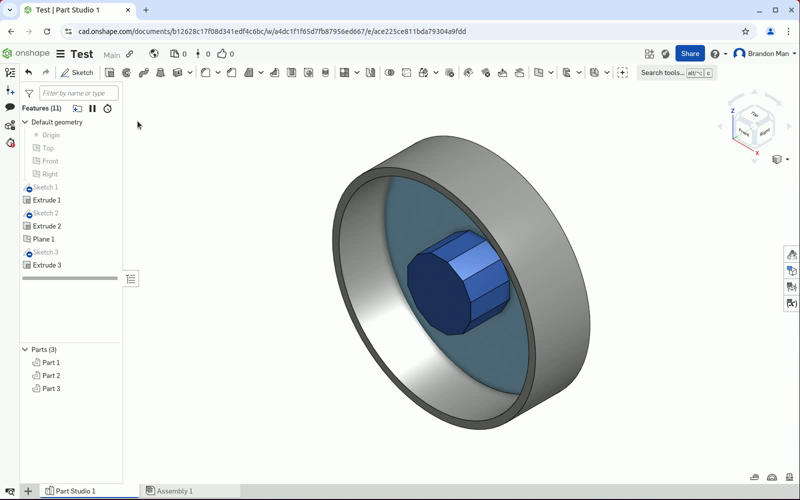
mouse_move(73, 189)
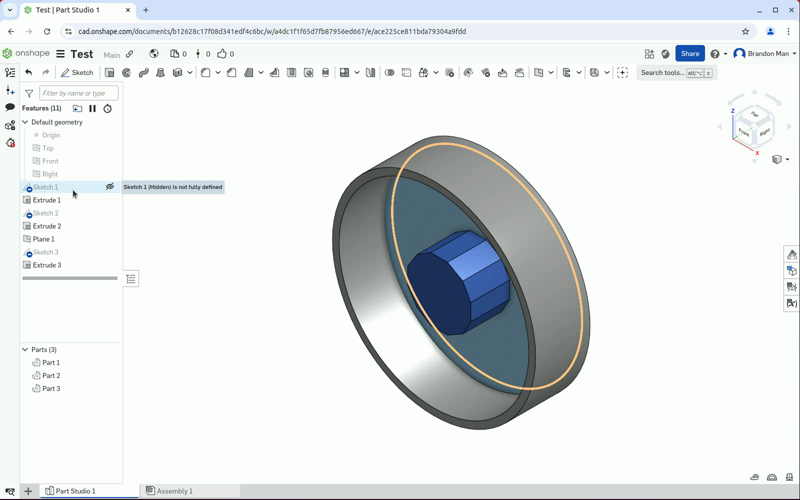
click(73, 189)